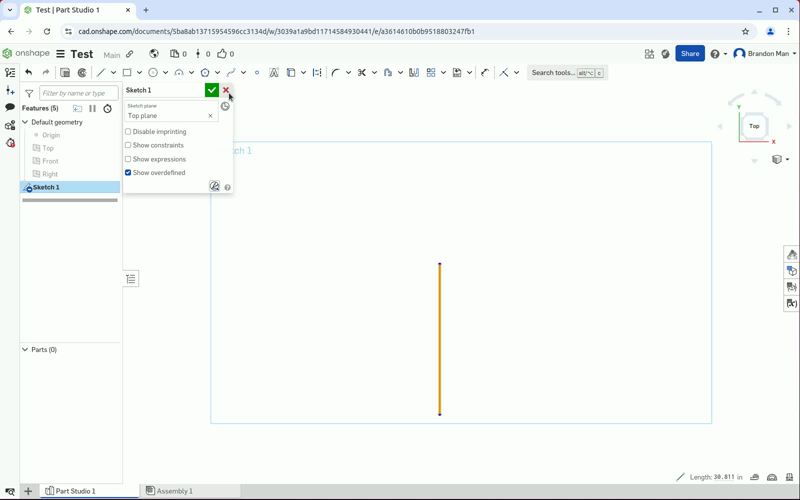
key(shift+h)
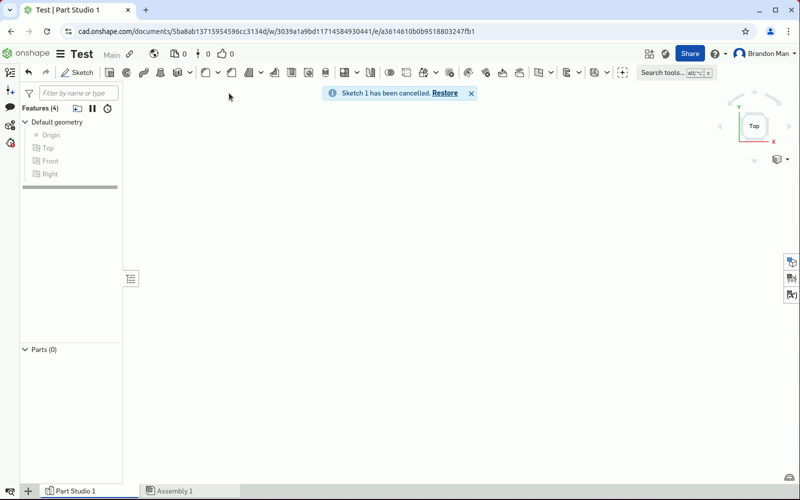
mouse_move(73, 352)
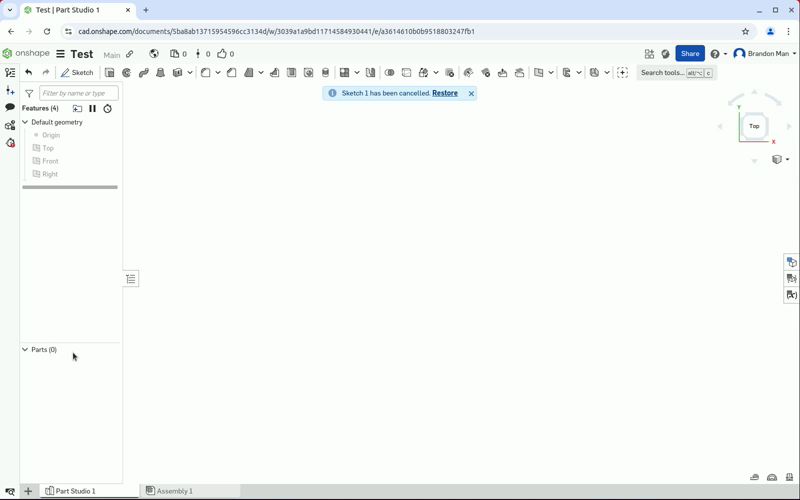
key(y)
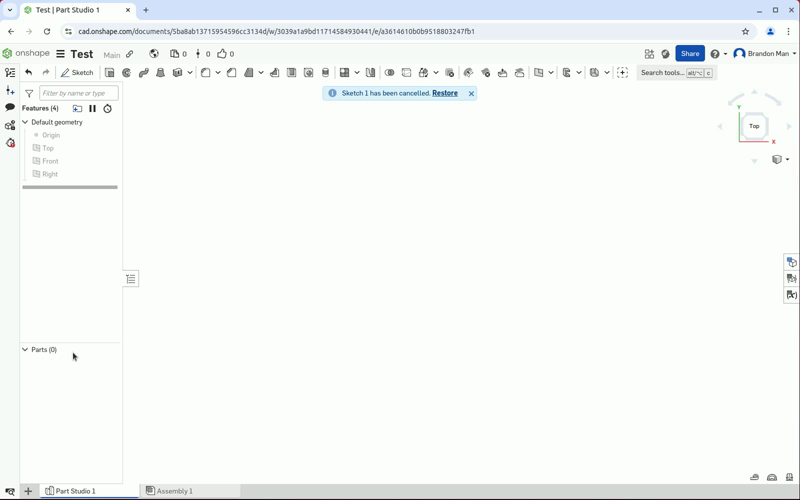
key(shift+p)
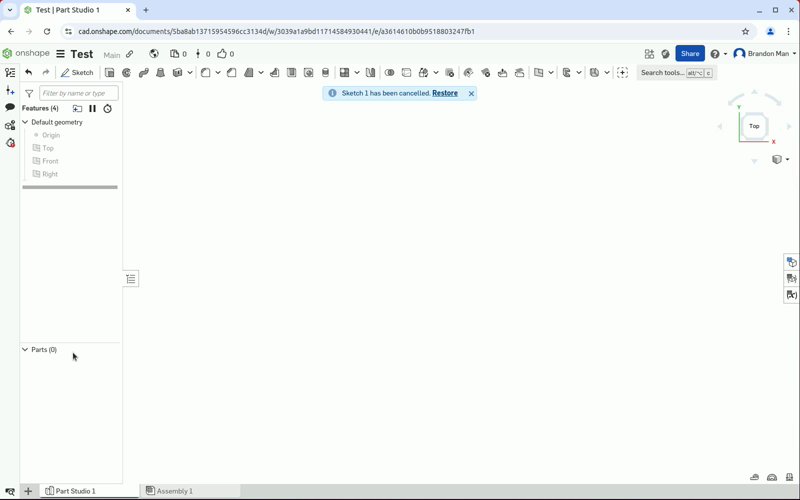
key(space)
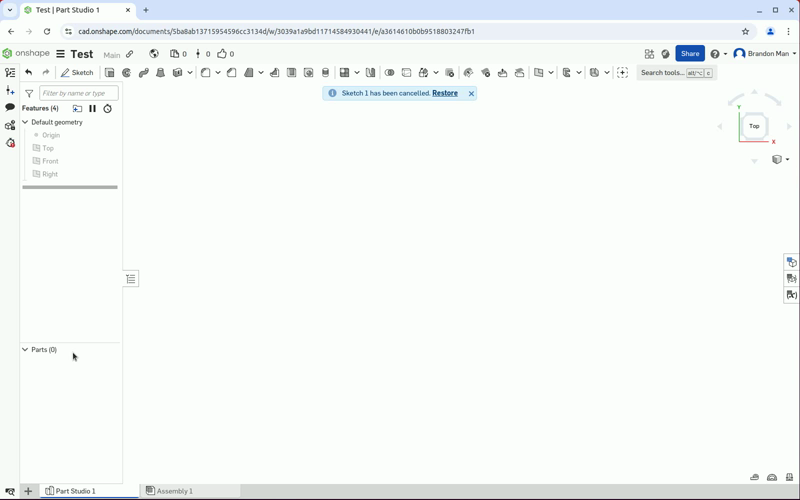
key_down(shift)
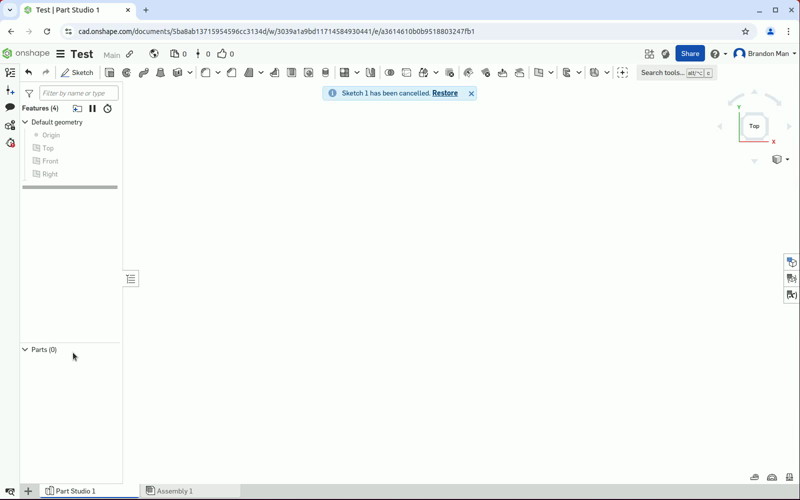
key(up)
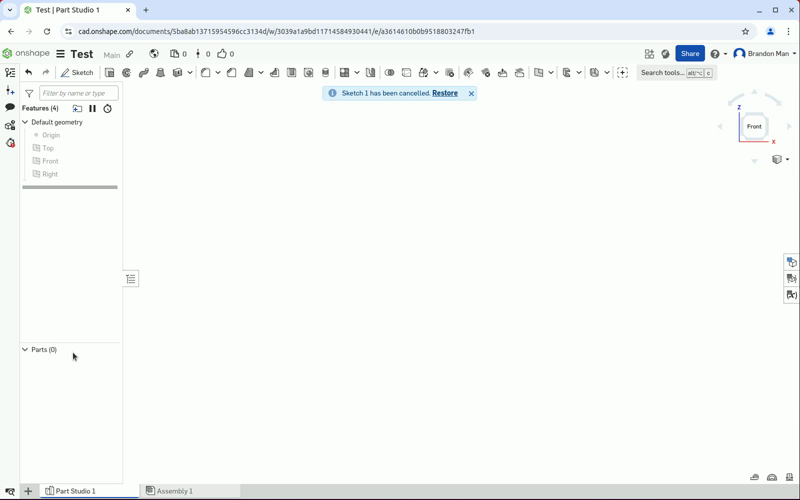
key_up(shift)
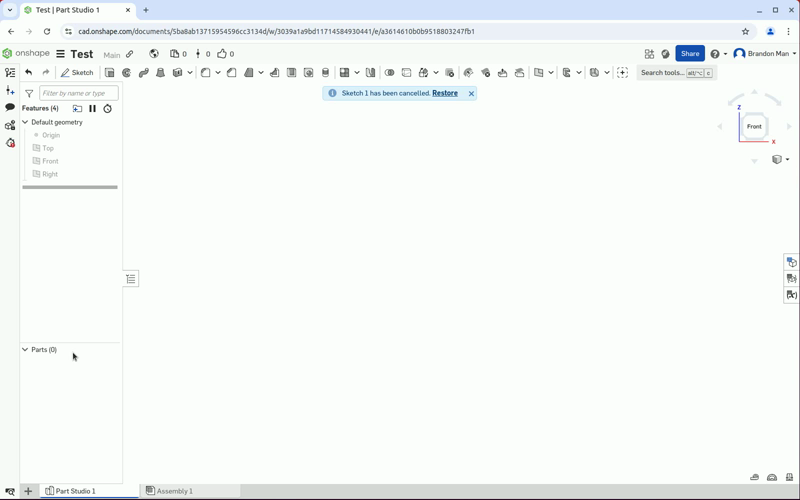
mouse_move(73, 352)
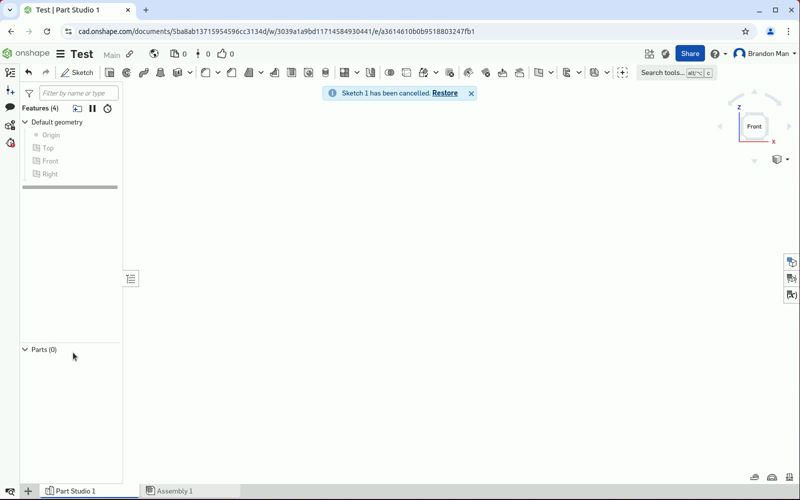
key(shift+y)
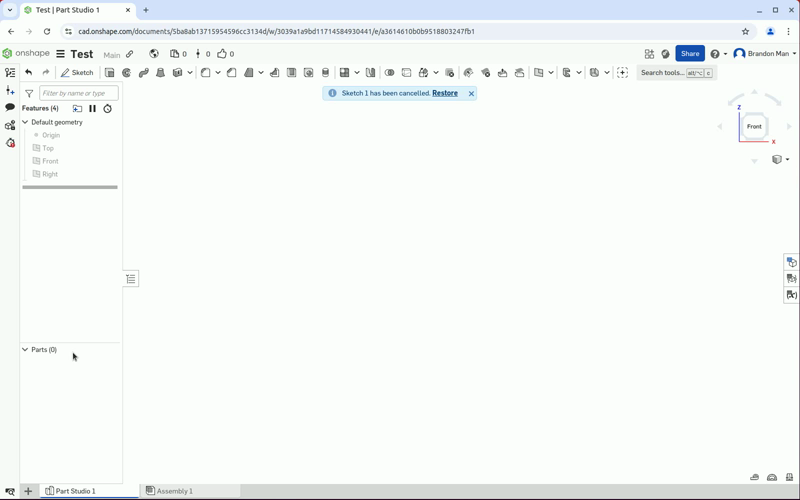
key(shift+s)
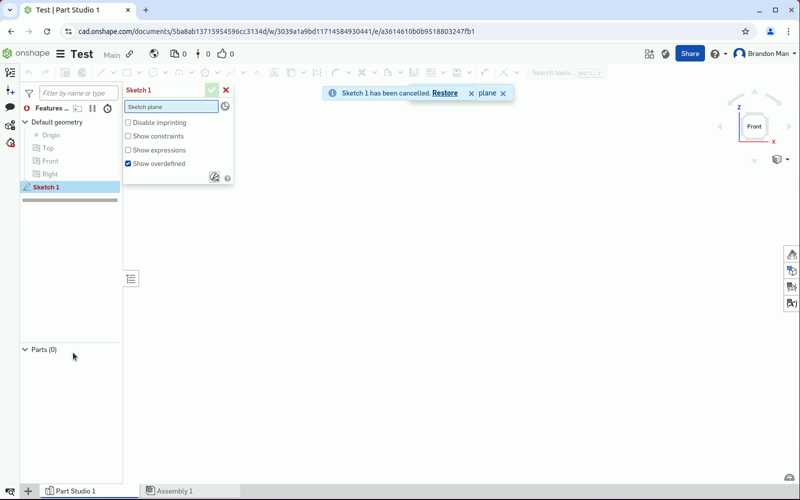
mouse_move(73, 163)
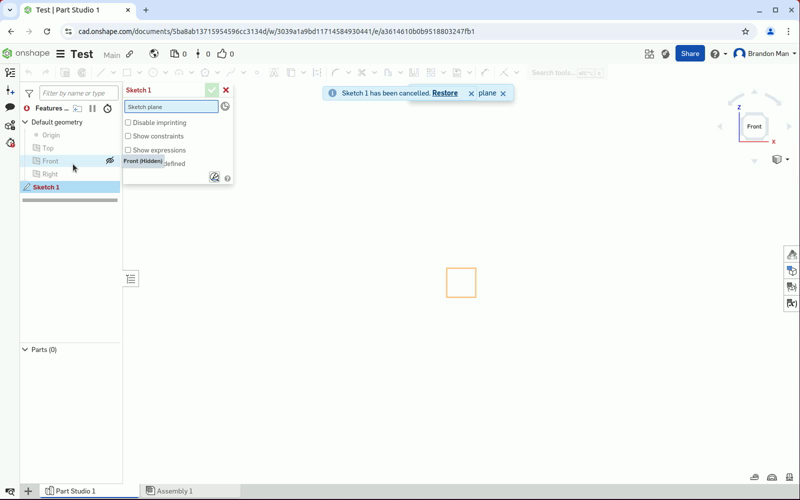
click(73, 163)
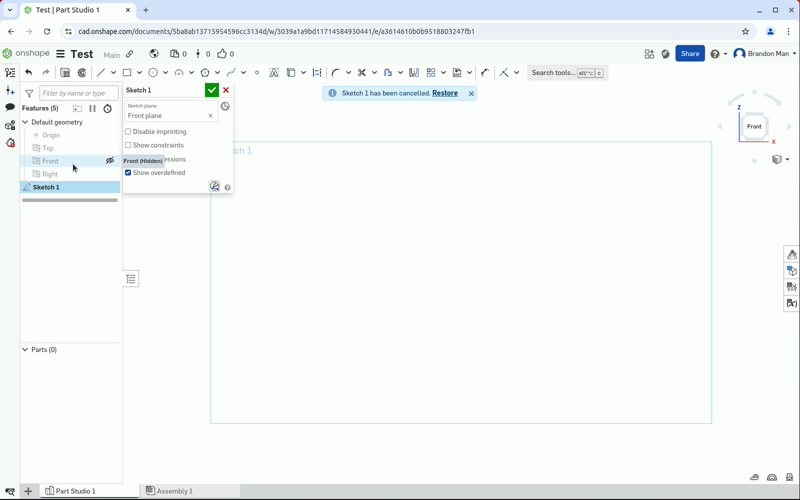
mouse_move(73, 352)
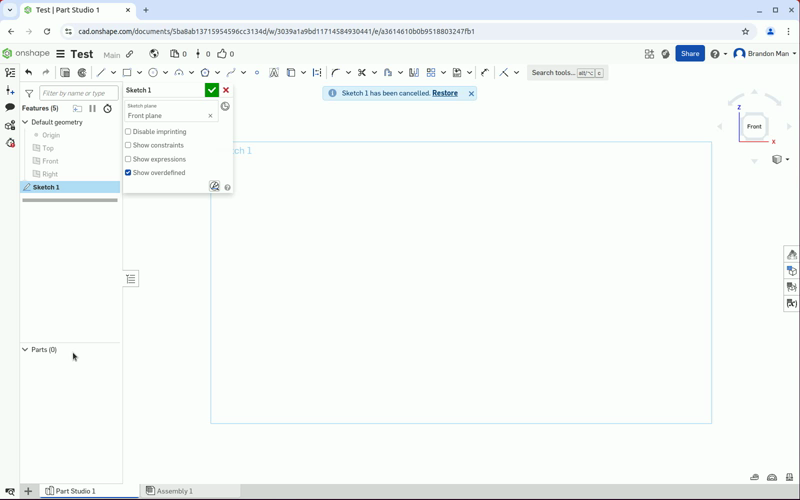
key(y)
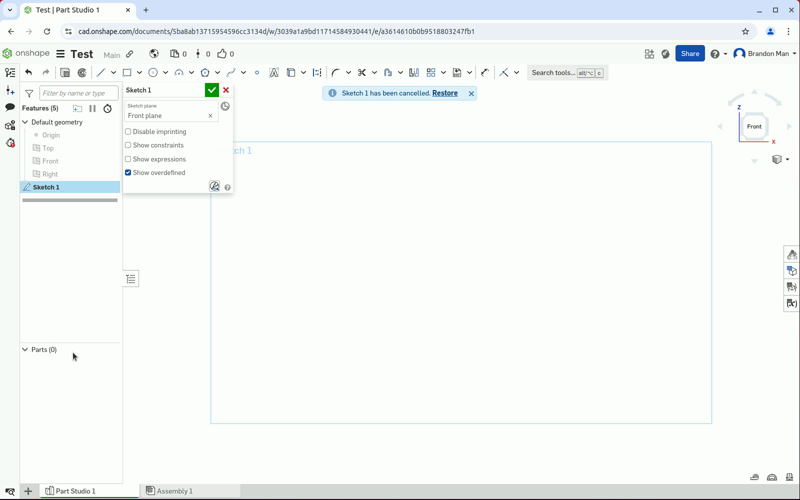
key(l)
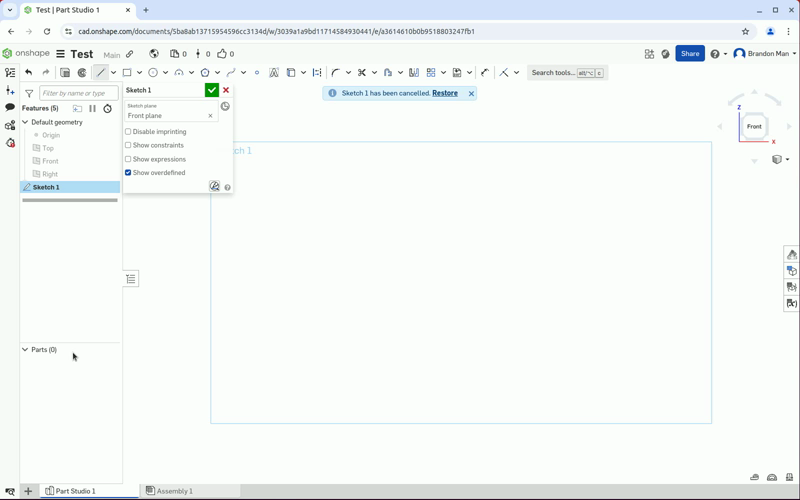
key_down(shift)
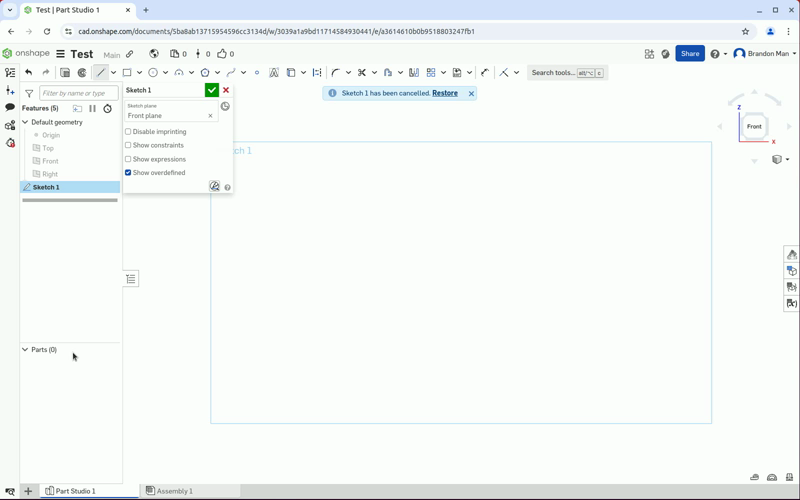
mouse_move(376, 395)
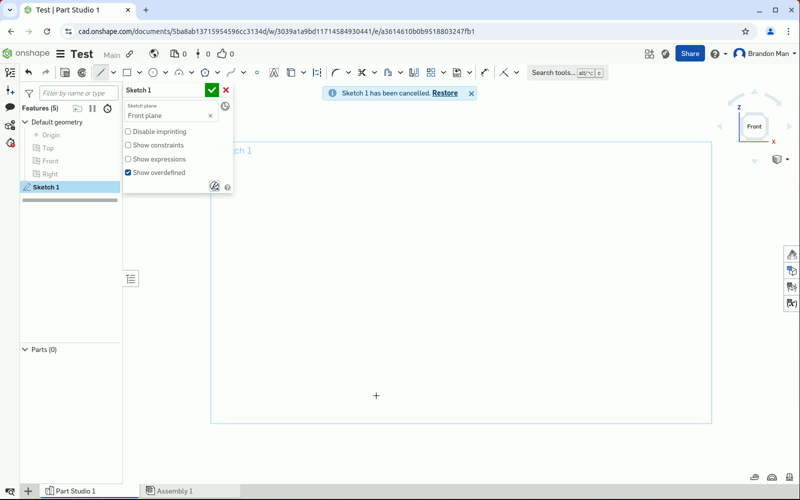
click(376, 395)
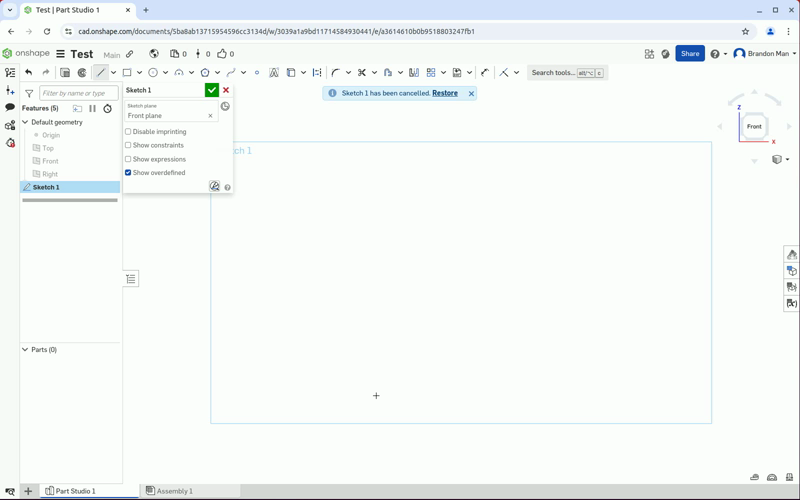
key_up(shift)
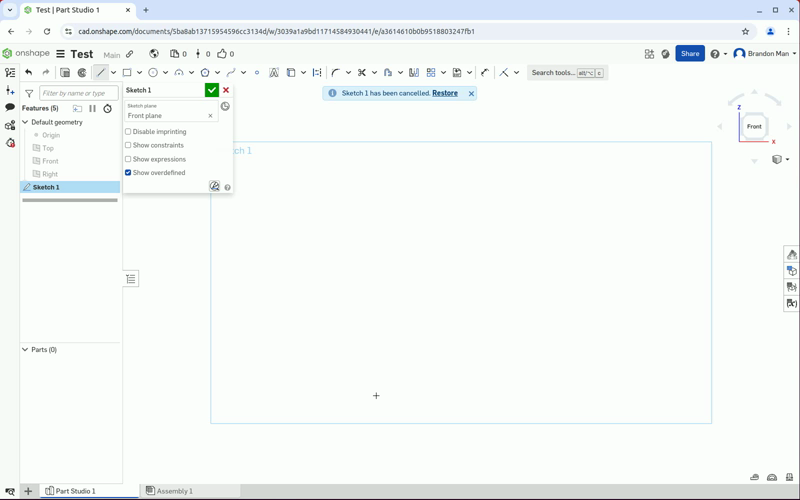
key_down(shift)
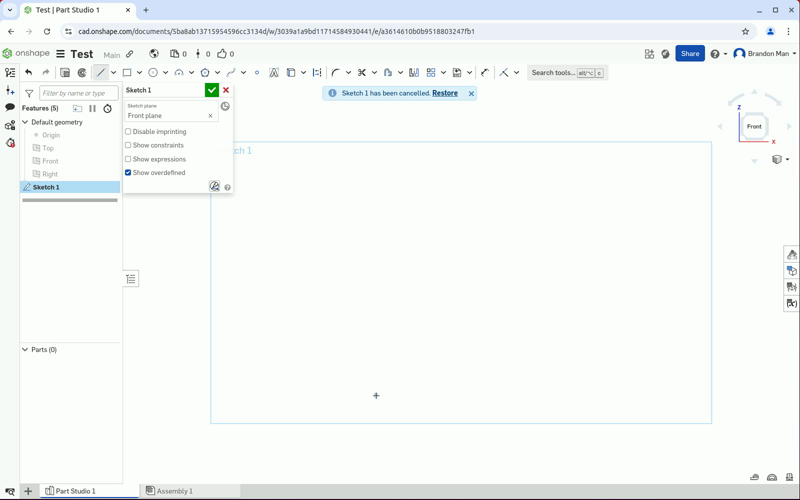
mouse_move(543, 395)
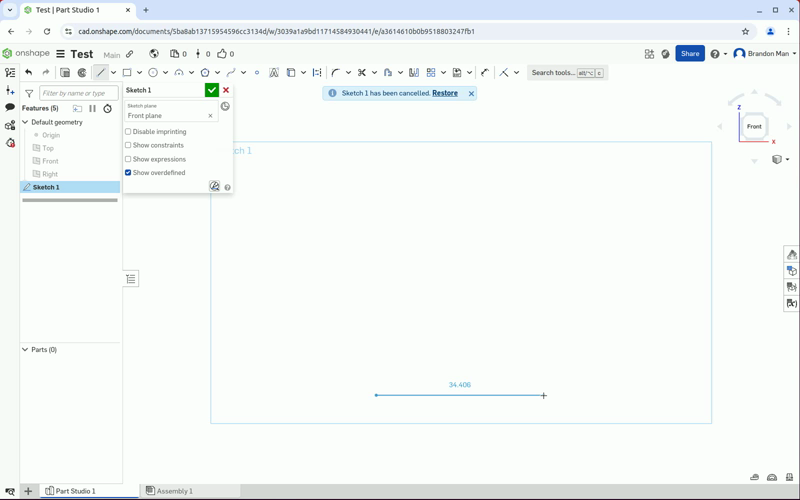
click(543, 395)
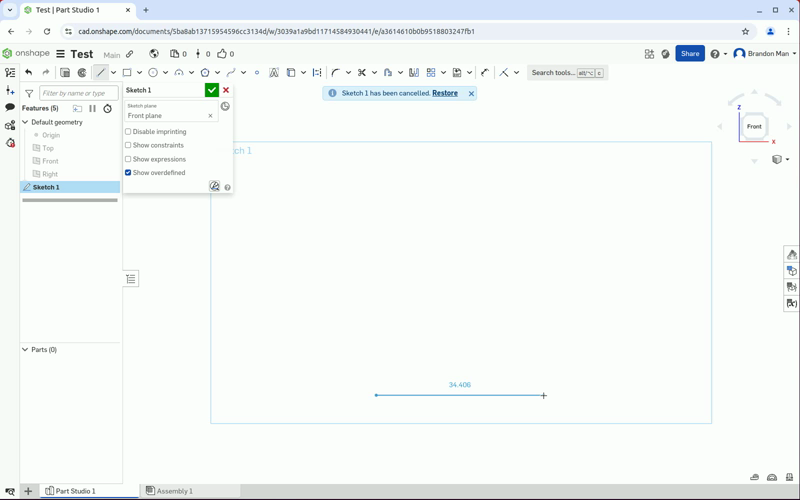
key_up(shift)
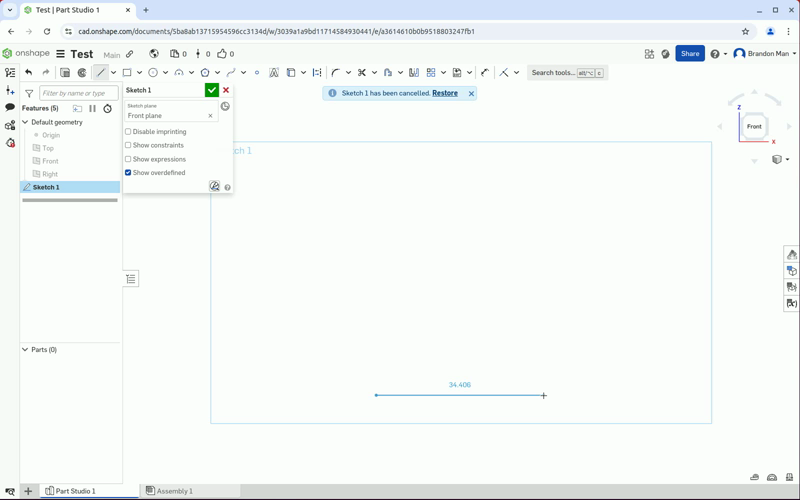
key_down(shift)
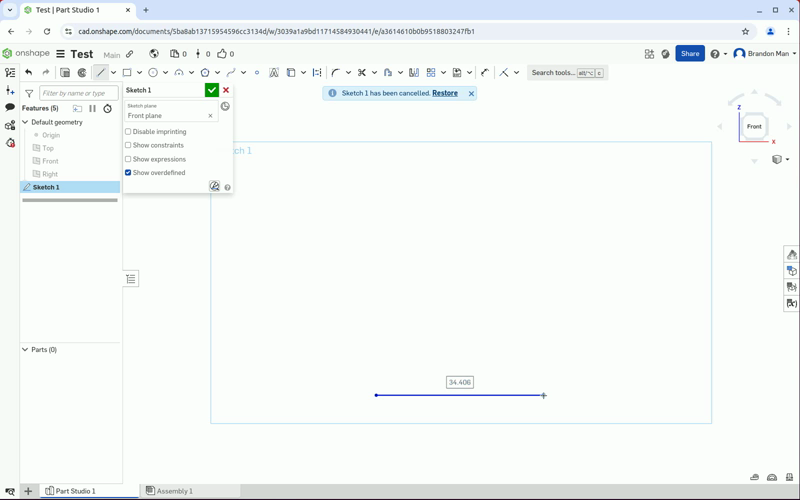
mouse_move(543, 171)
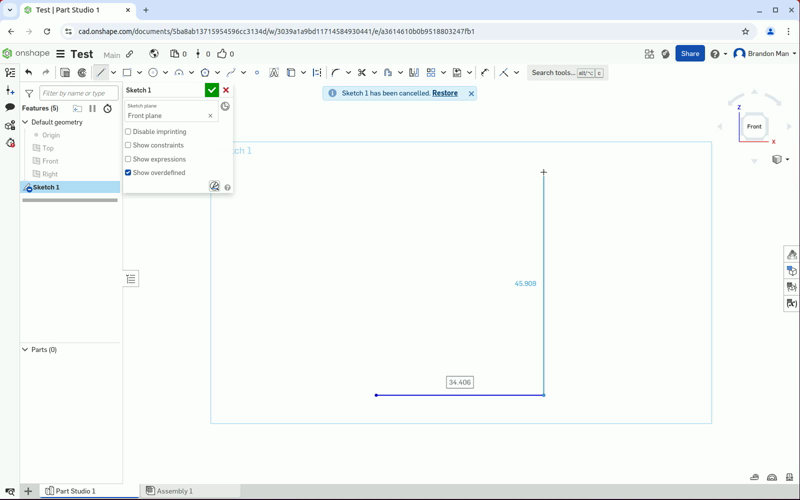
click(543, 171)
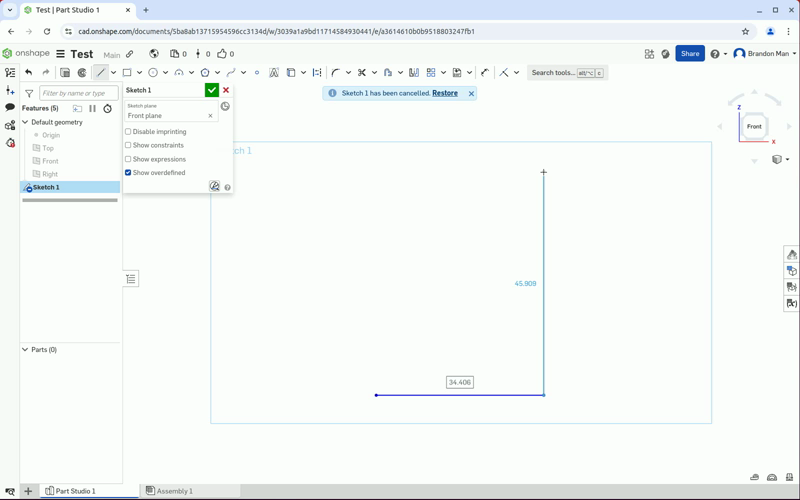
key_up(shift)
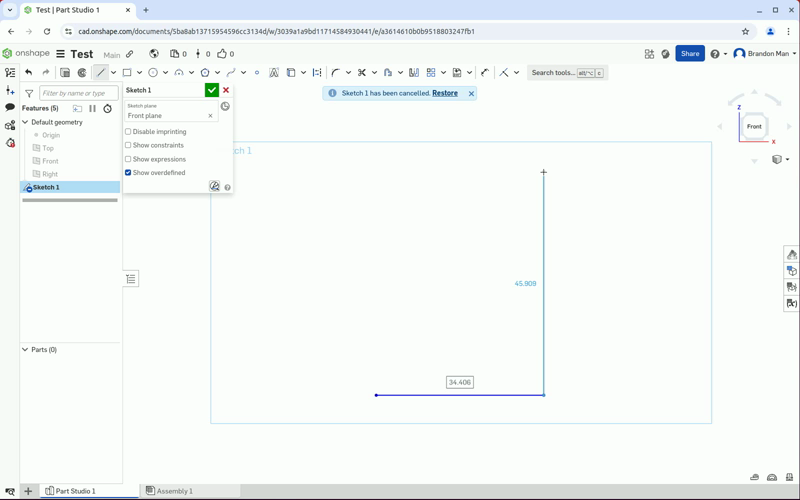
key_down(shift)
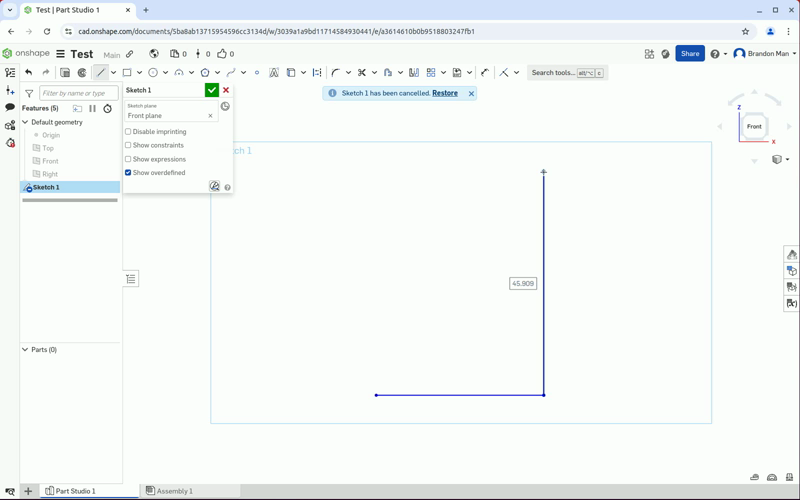
mouse_move(376, 171)
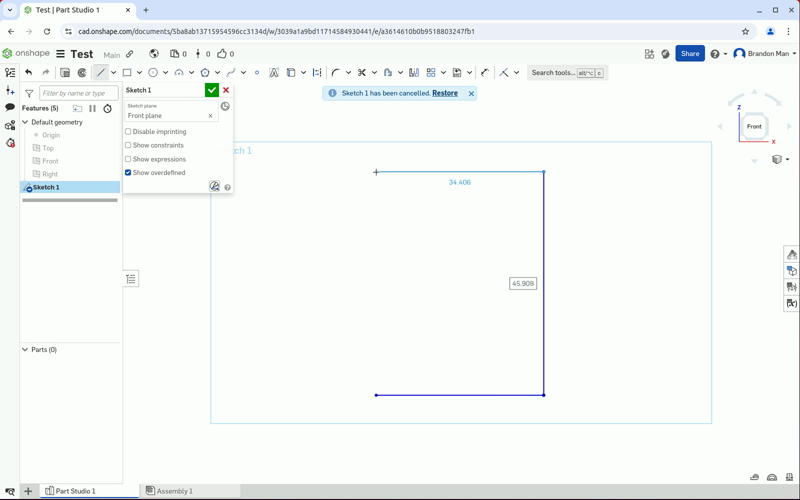
click(376, 171)
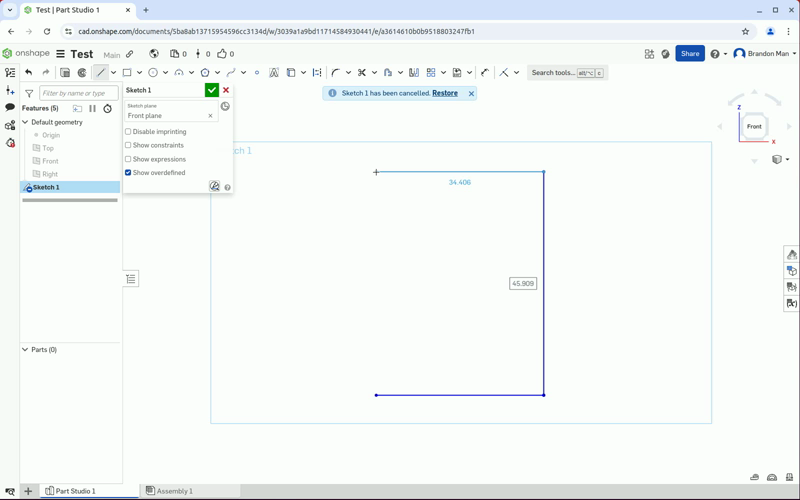
key_up(shift)
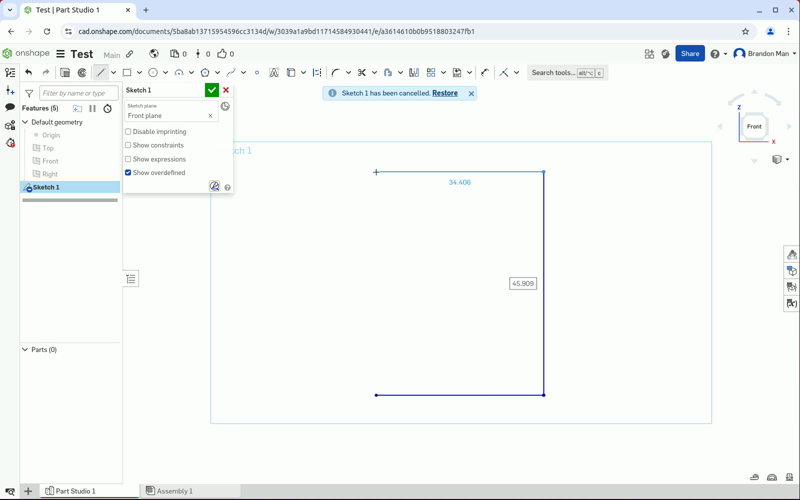
key_down(shift)
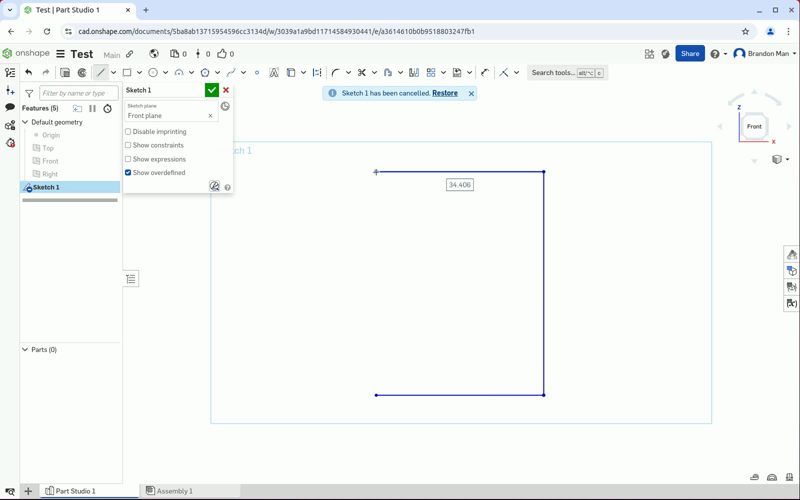
mouse_move(376, 395)
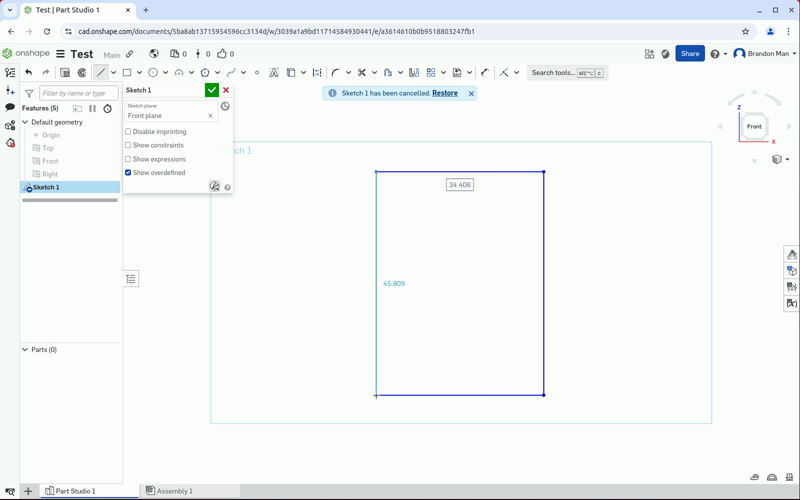
key_up(shift)
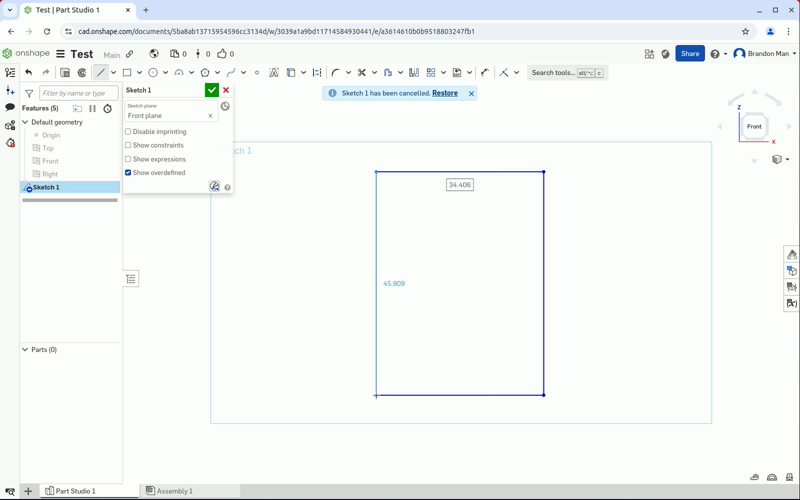
click(376, 395)
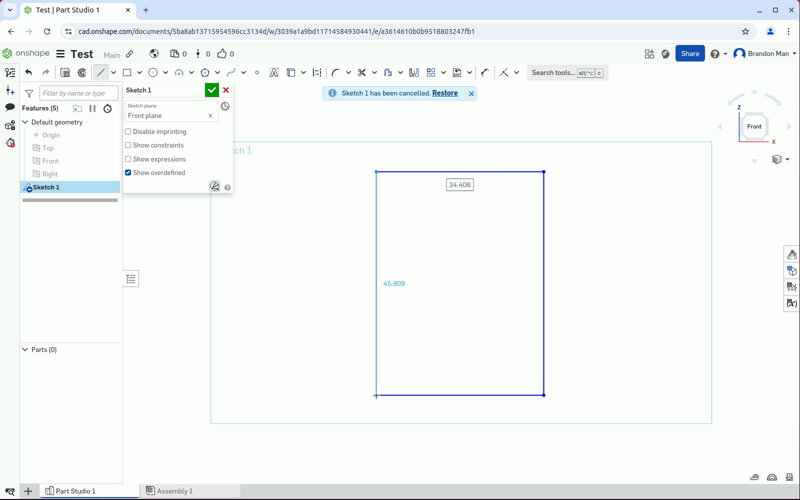
key(esc)
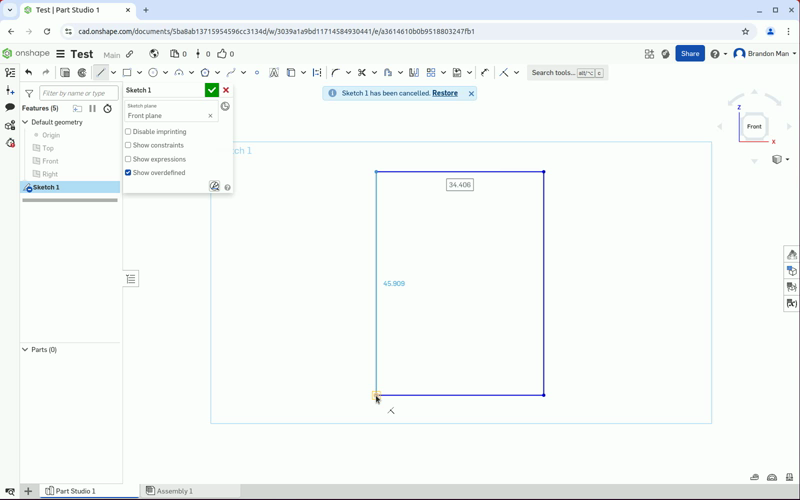
key(l)
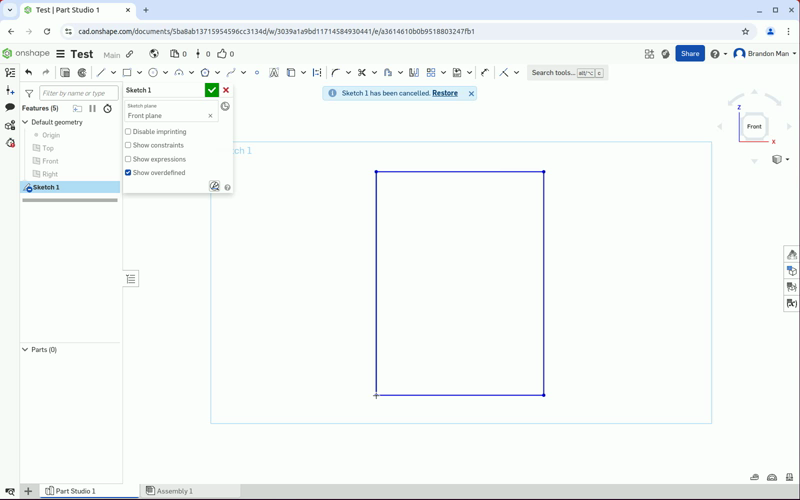
key_down(shift)
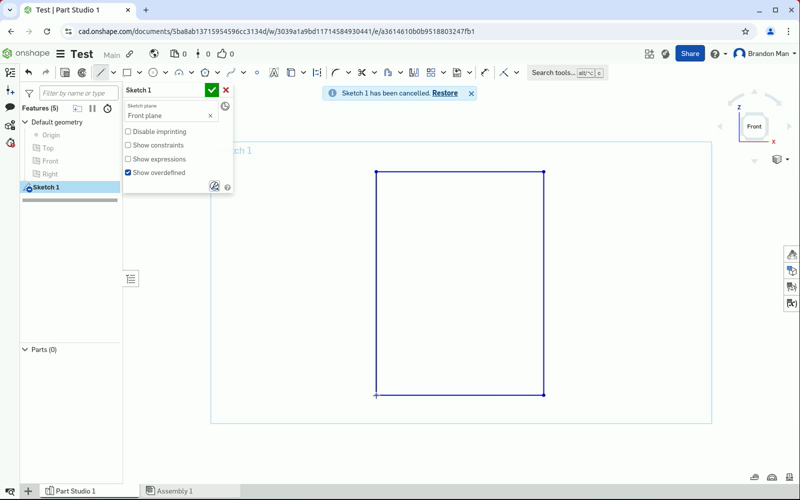
mouse_move(381, 390)
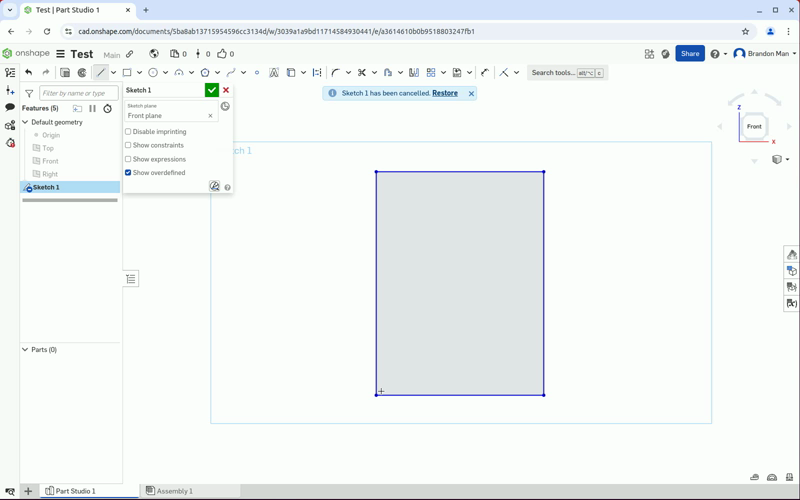
click(381, 390)
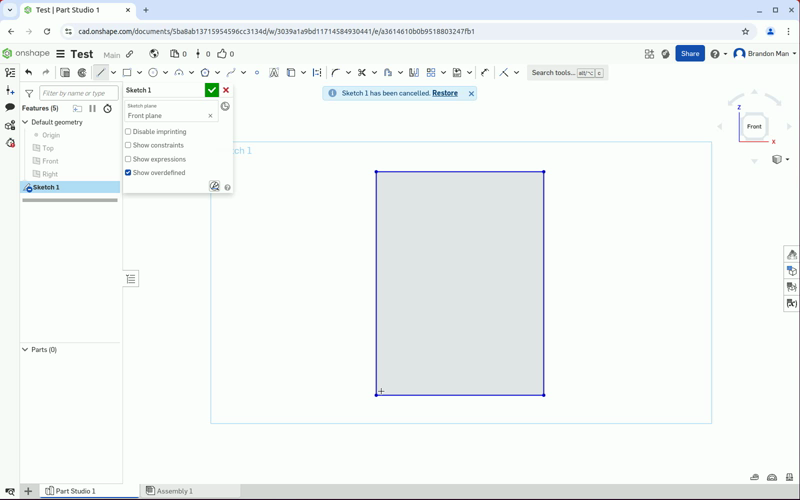
key_up(shift)
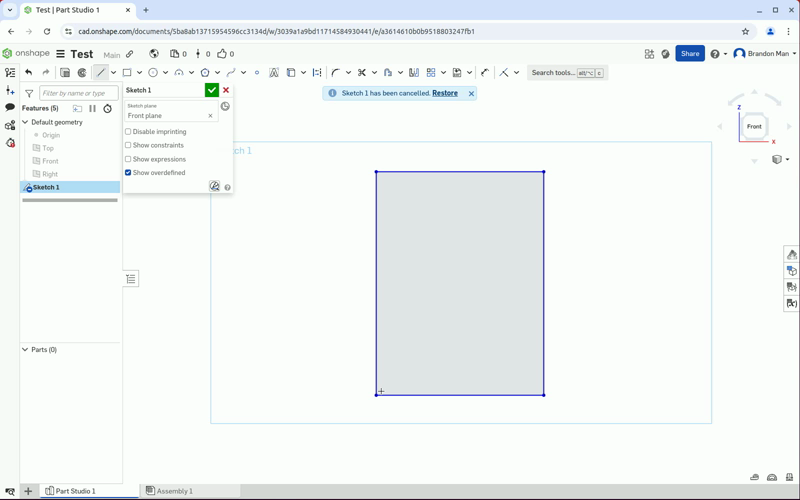
key_down(shift)
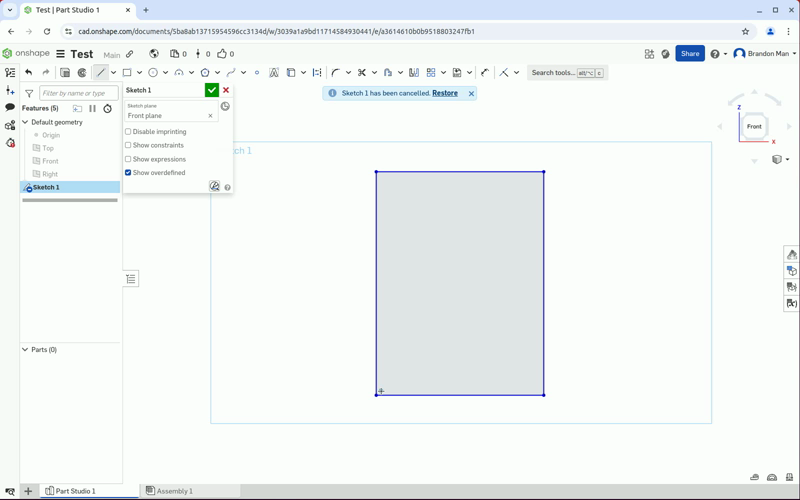
mouse_move(539, 390)
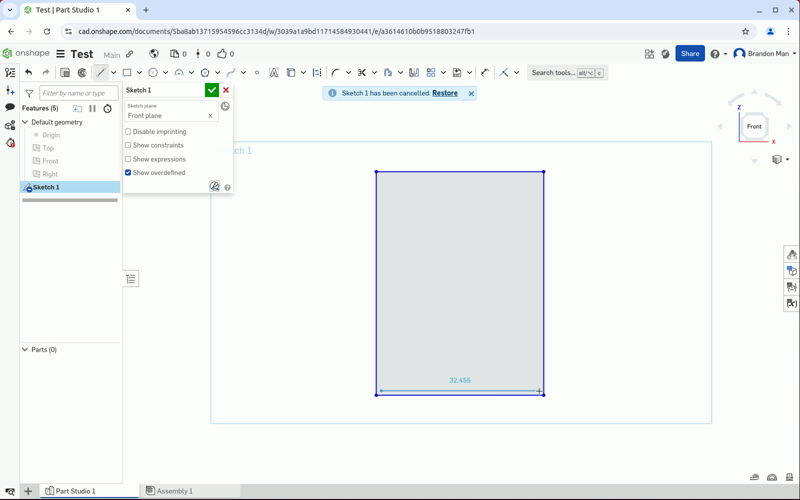
click(539, 390)
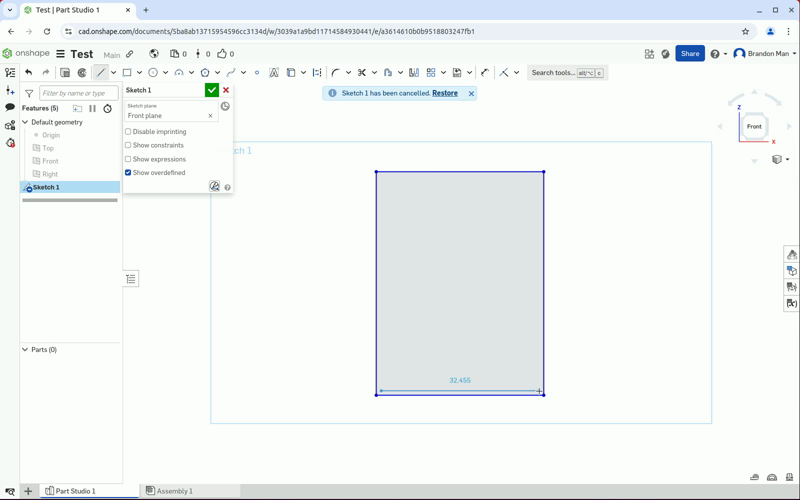
key_up(shift)
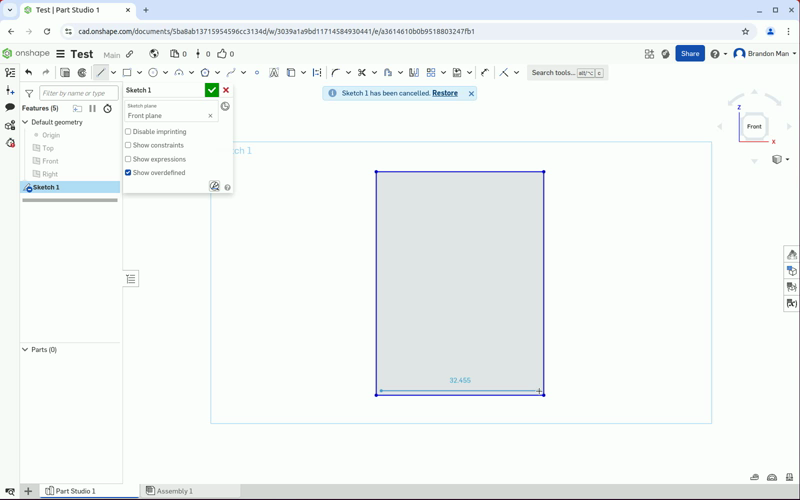
key_down(shift)
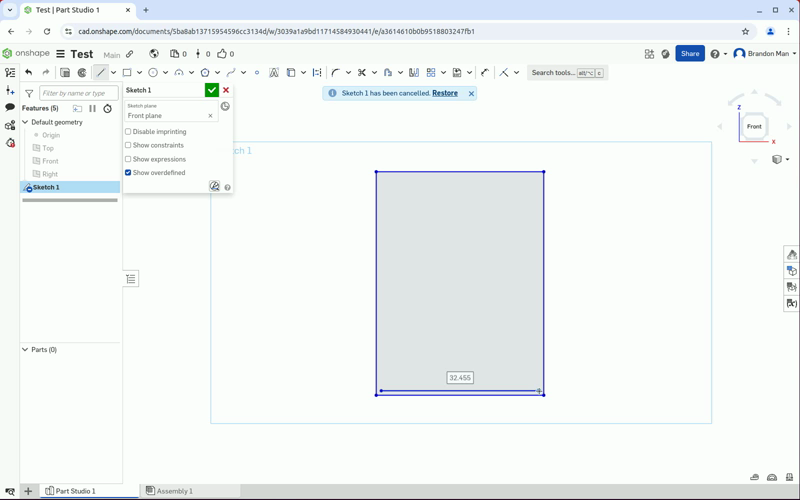
mouse_move(539, 176)
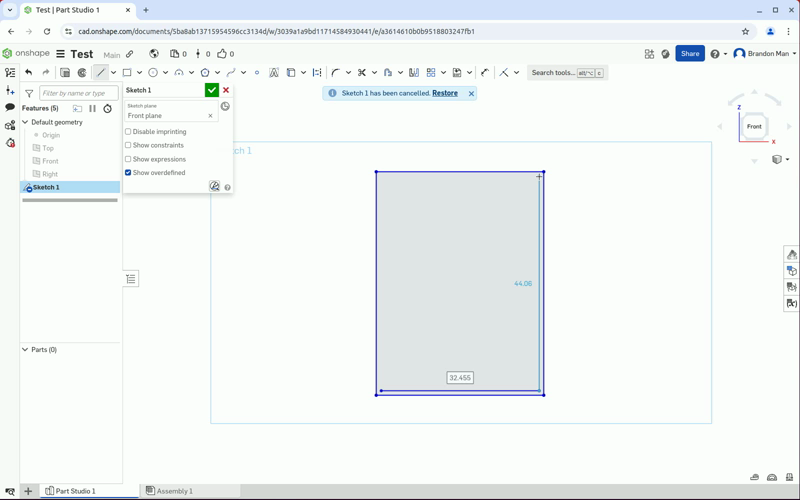
click(539, 176)
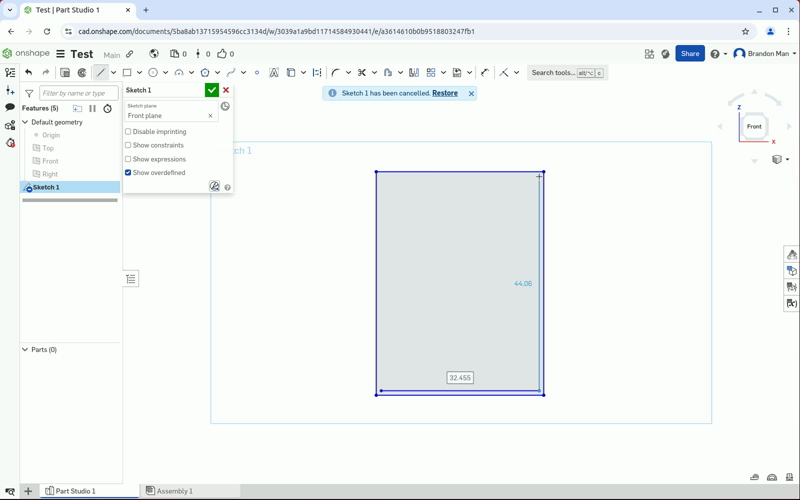
key_up(shift)
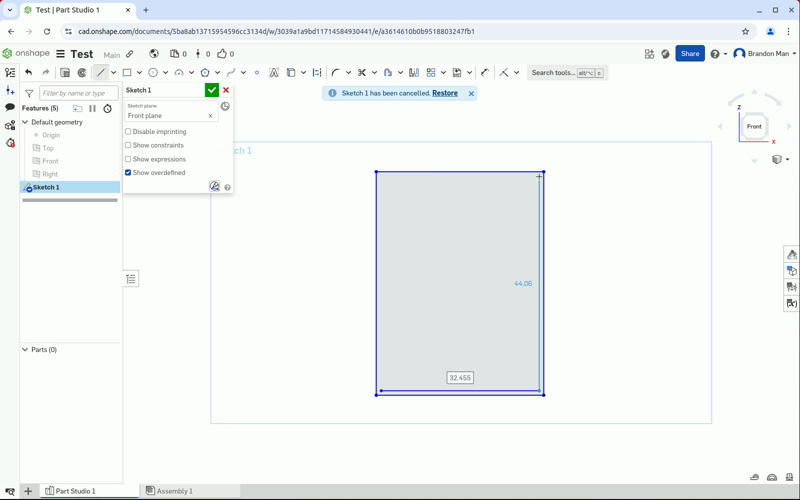
key_down(shift)
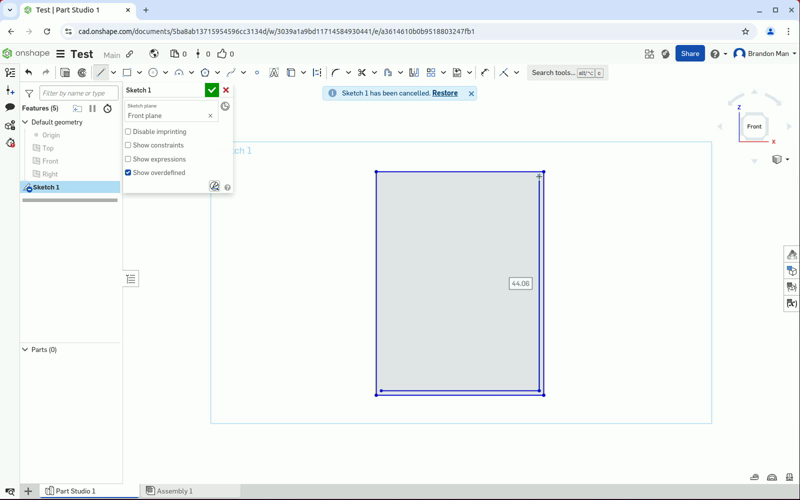
mouse_move(381, 176)
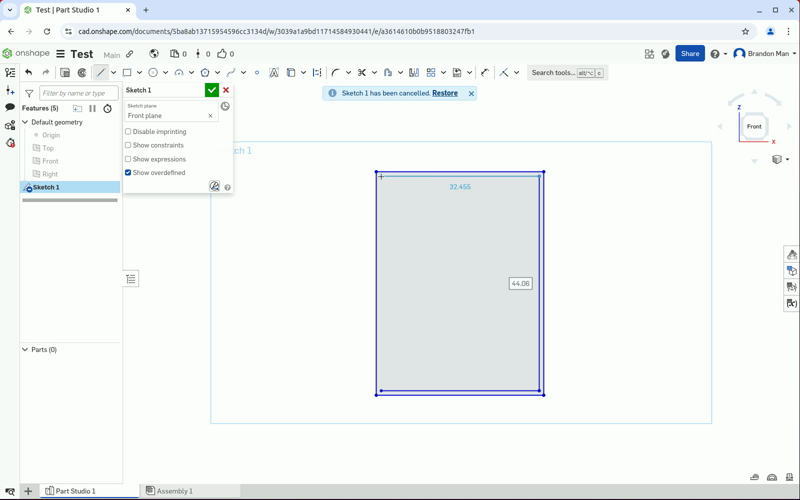
click(381, 176)
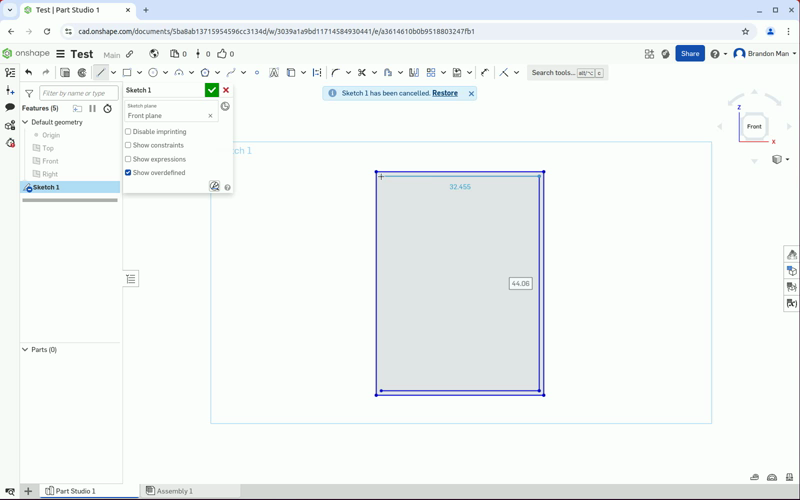
key_up(shift)
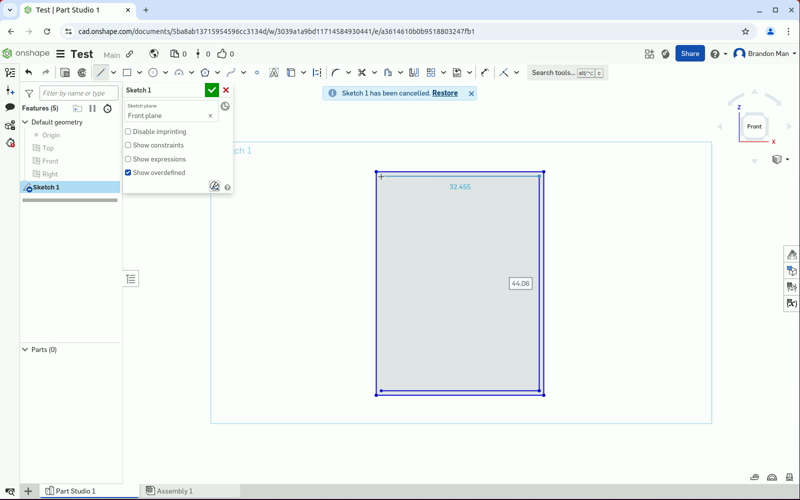
key_down(shift)
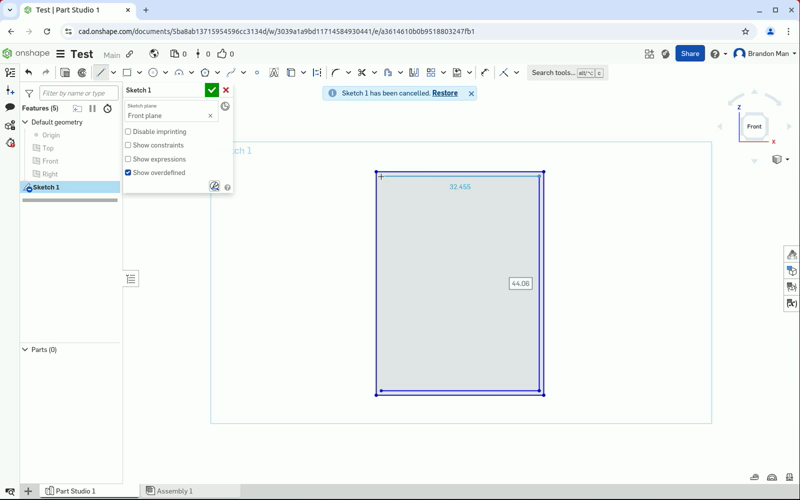
mouse_move(381, 390)
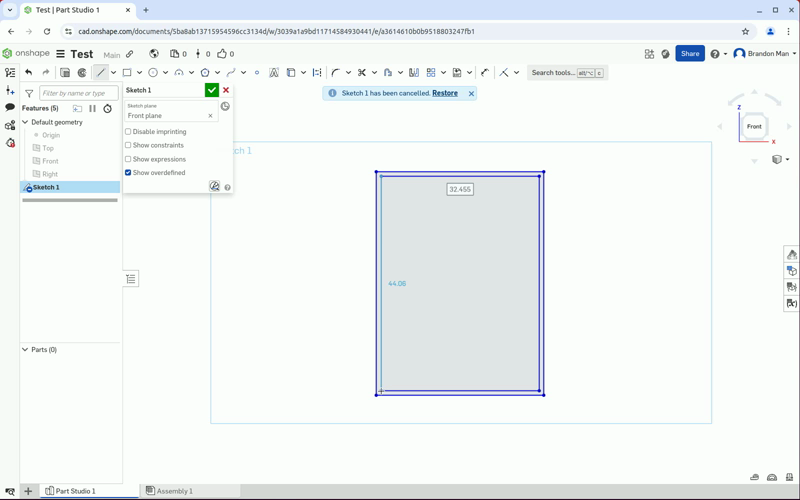
key_up(shift)
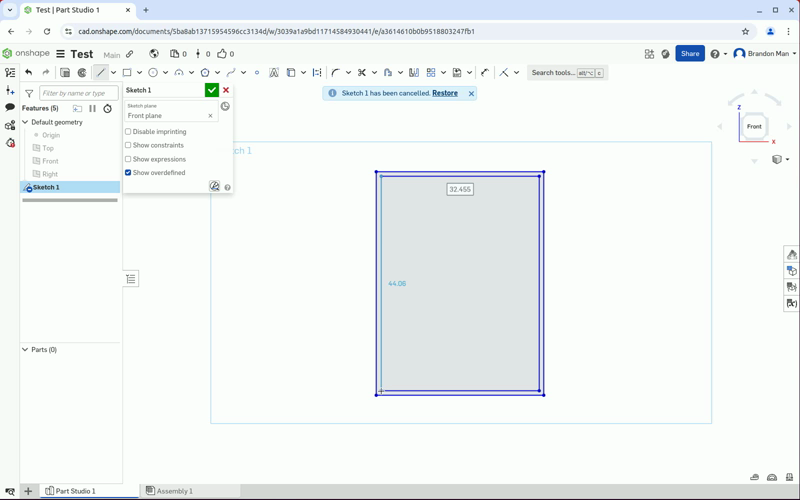
click(381, 390)
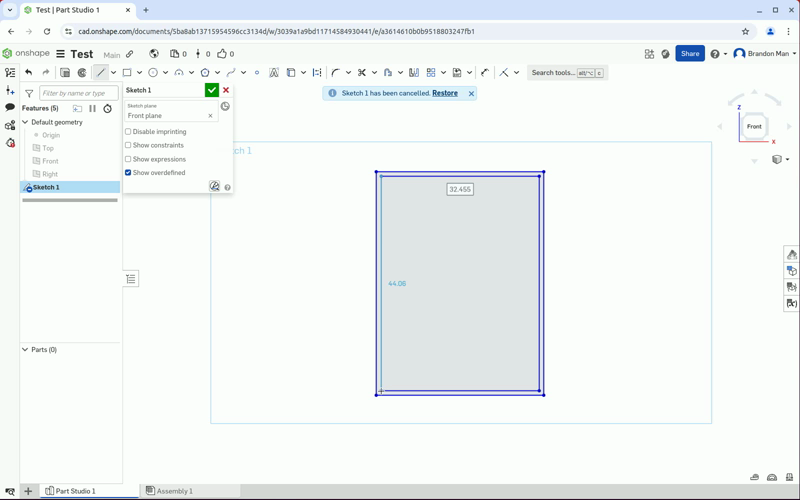
key(esc)
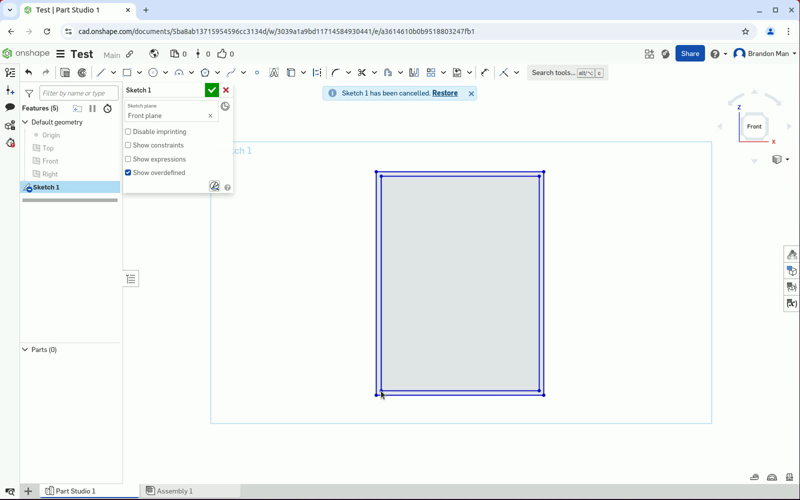
mouse_move(379, 174)
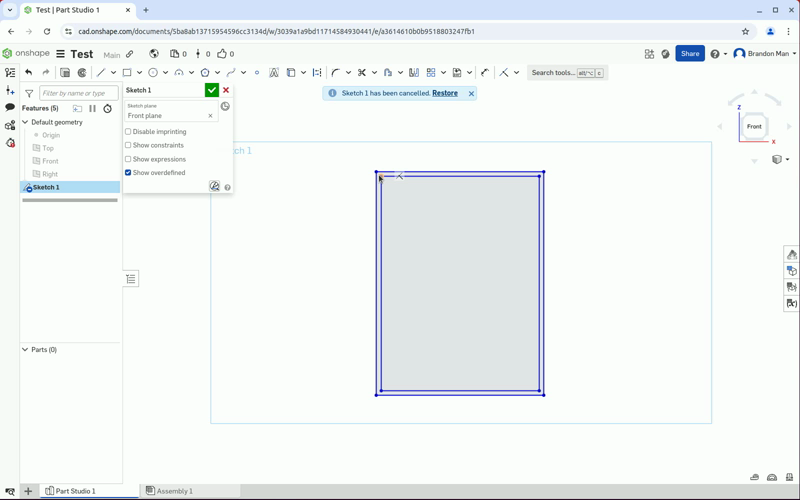
click(379, 174)
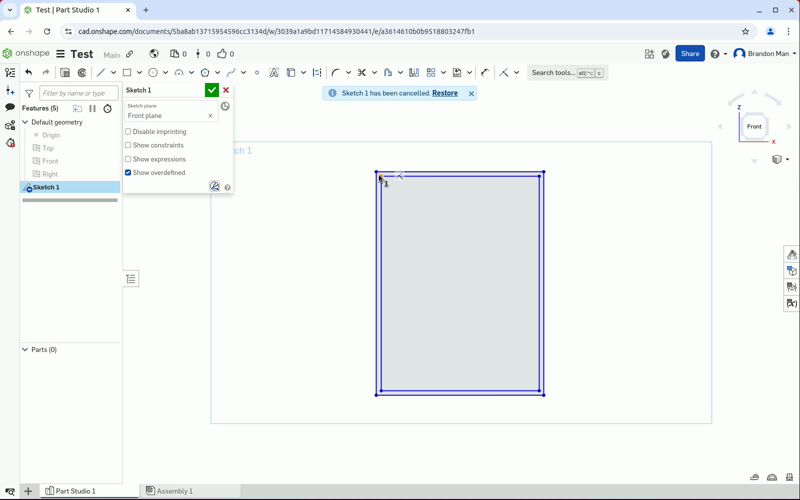
mouse_move(73, 352)
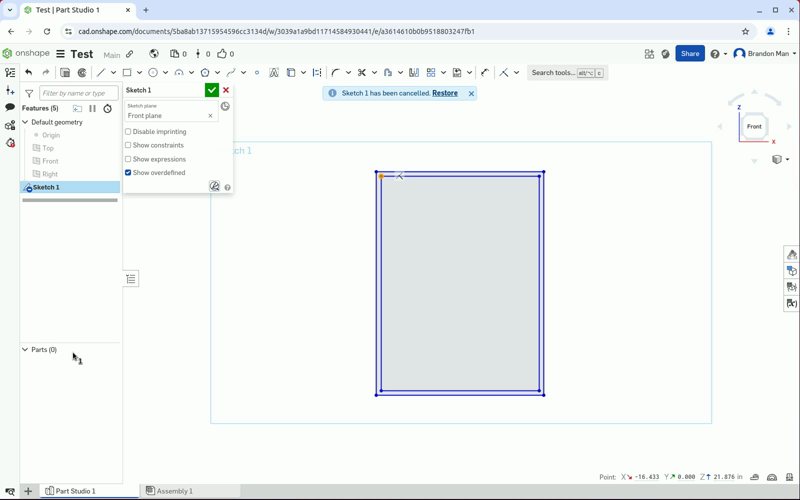
key(shift+y)
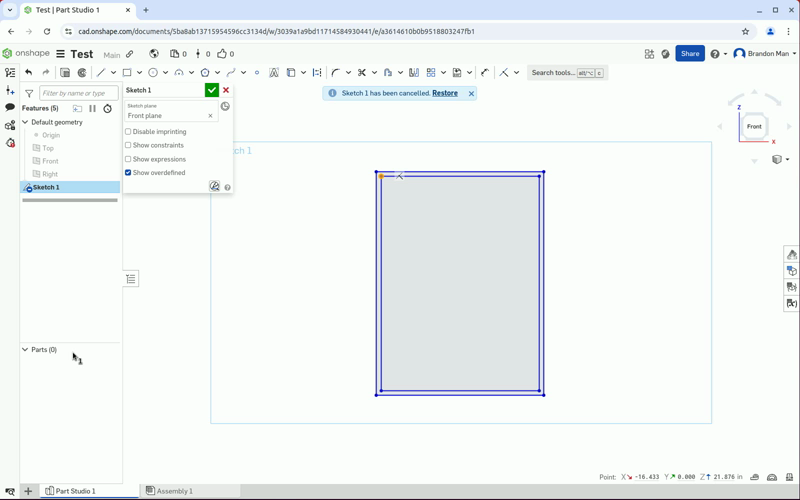
key(shift+e)
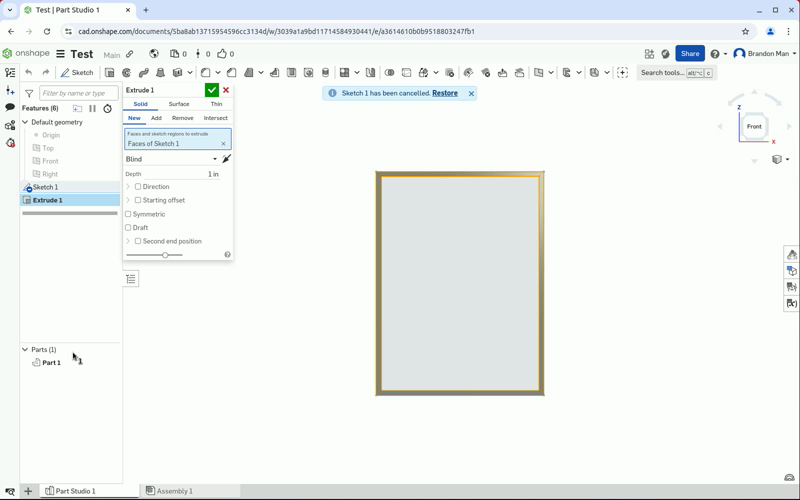
mouse_move(143, 106)
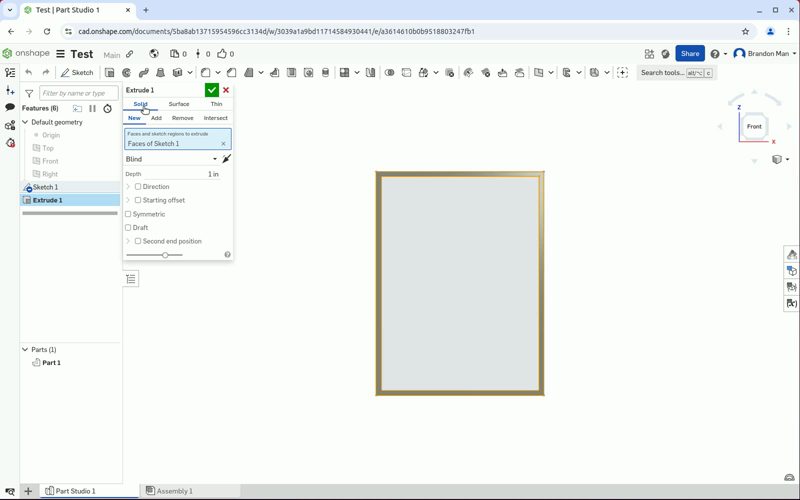
click(143, 106)
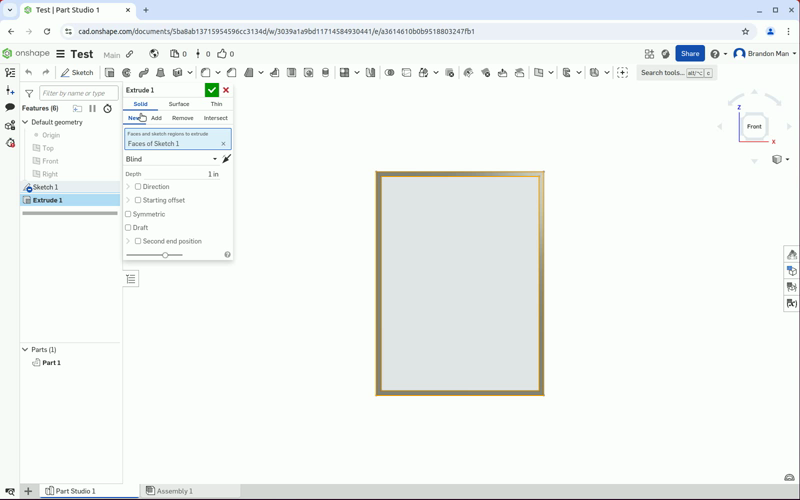
mouse_move(137, 120)
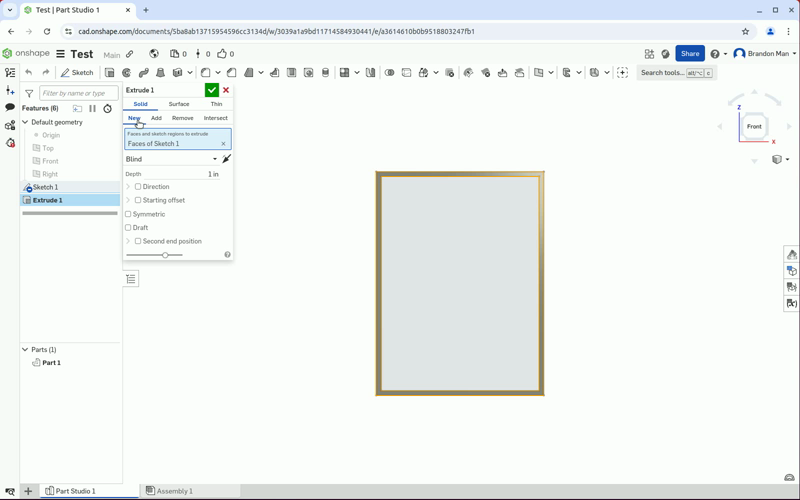
click(137, 120)
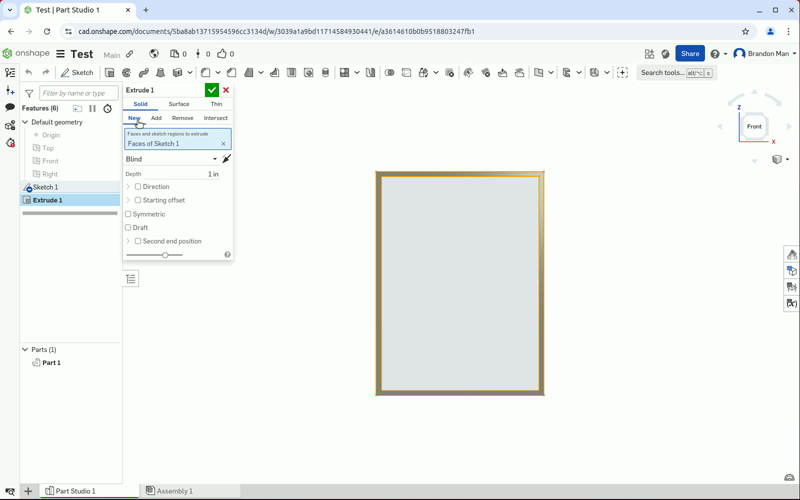
key(tab, 4)
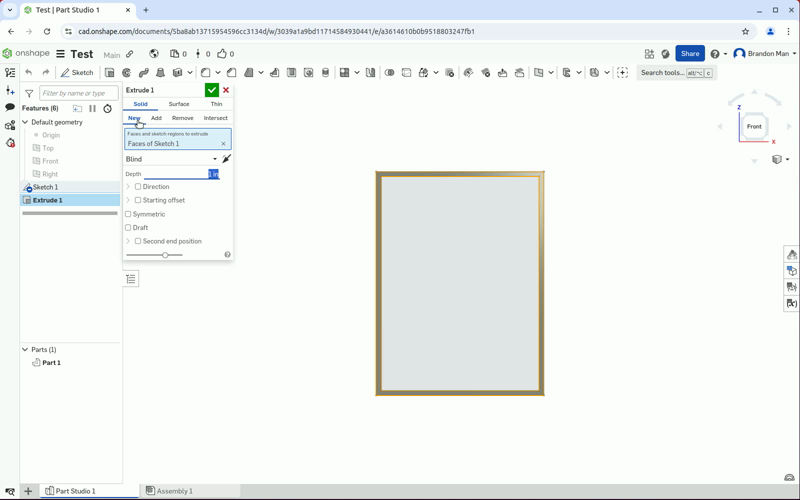
text(13.961)
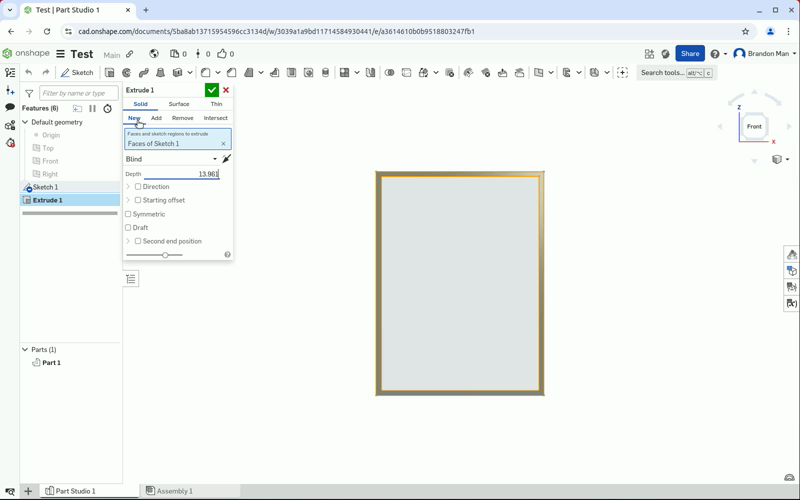
key(enter)
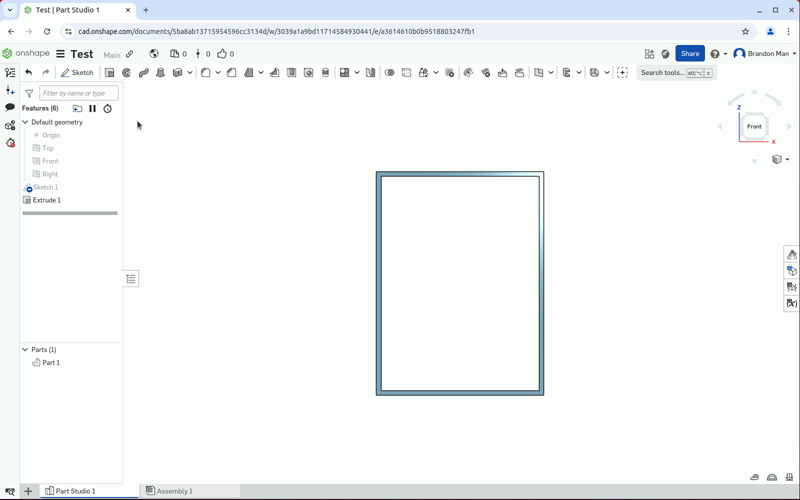
key(shift+h)
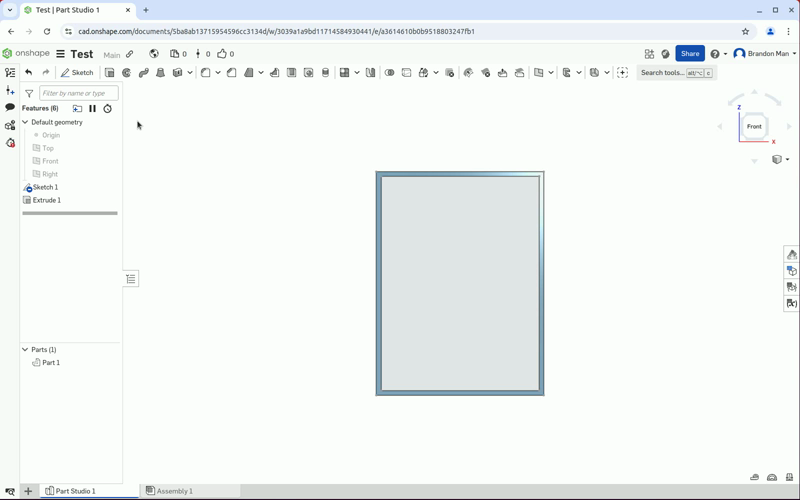
key(shift+h)
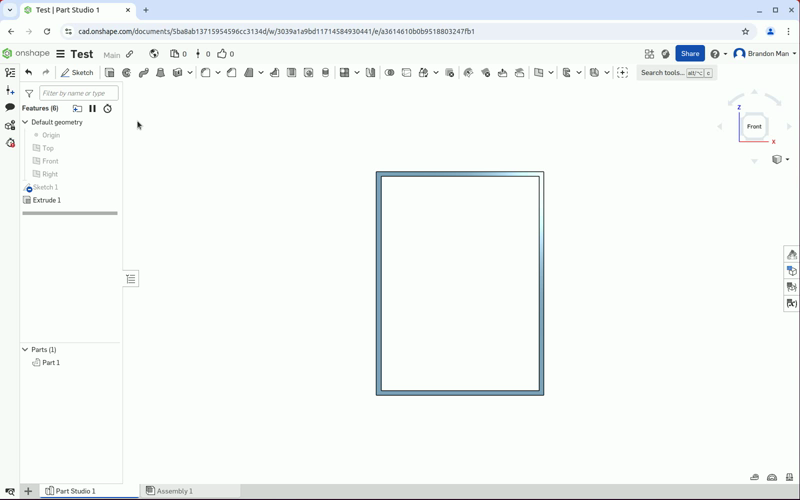
mouse_move(73, 189)
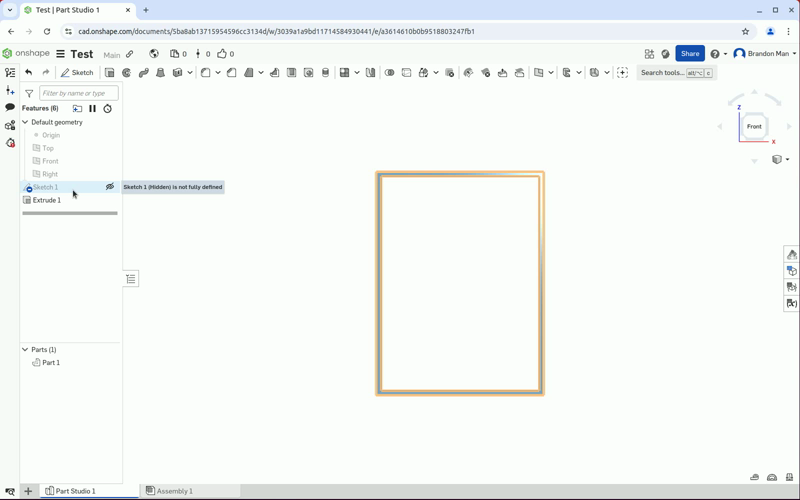
click(73, 189)
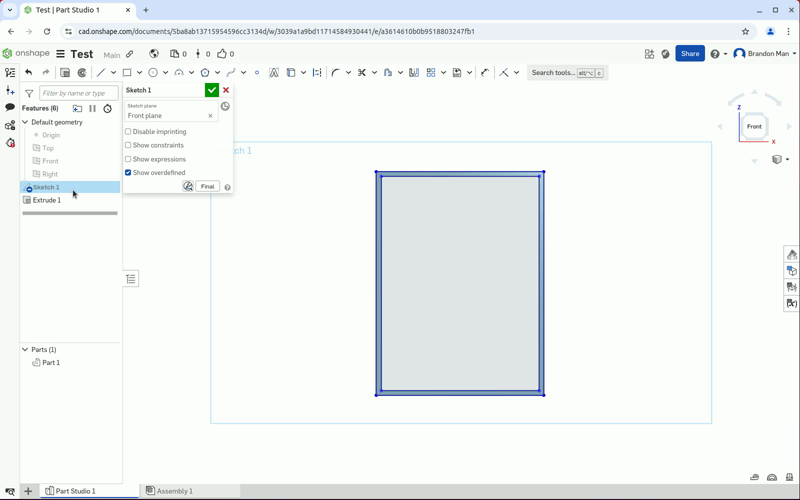
mouse_move(229, 92)
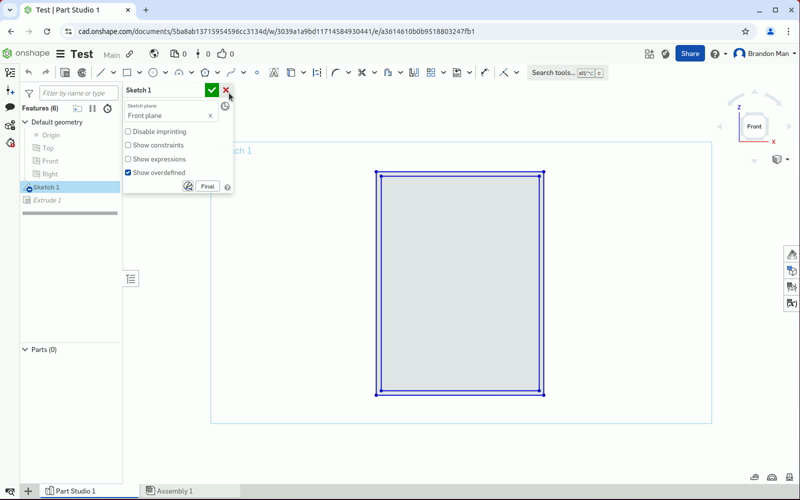
click(229, 92)
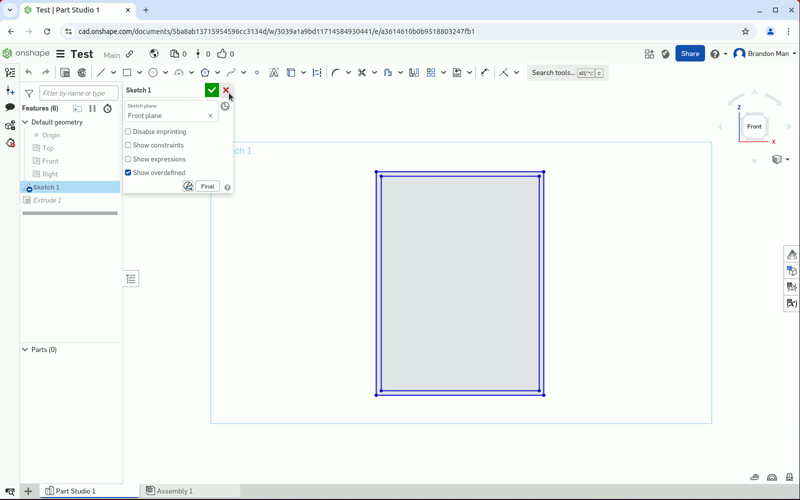
key(shift+s)
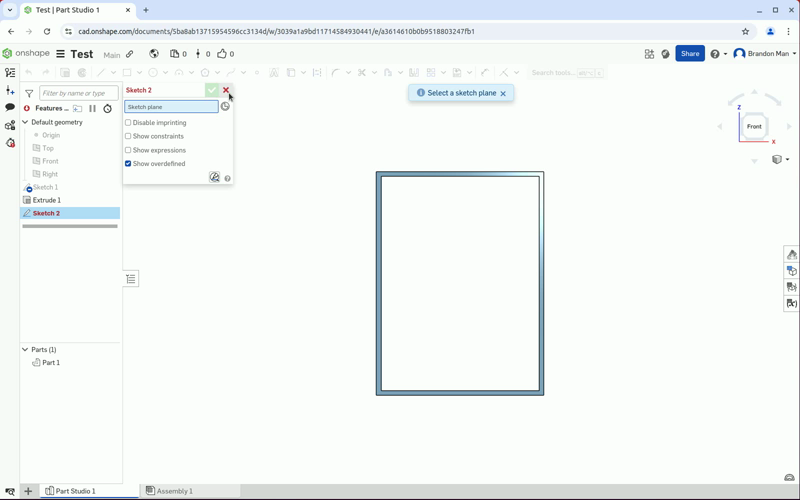
mouse_move(73, 163)
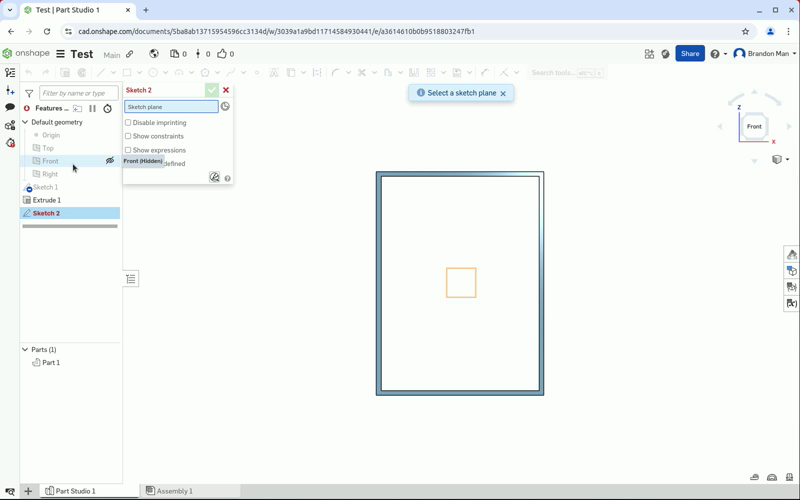
click(73, 163)
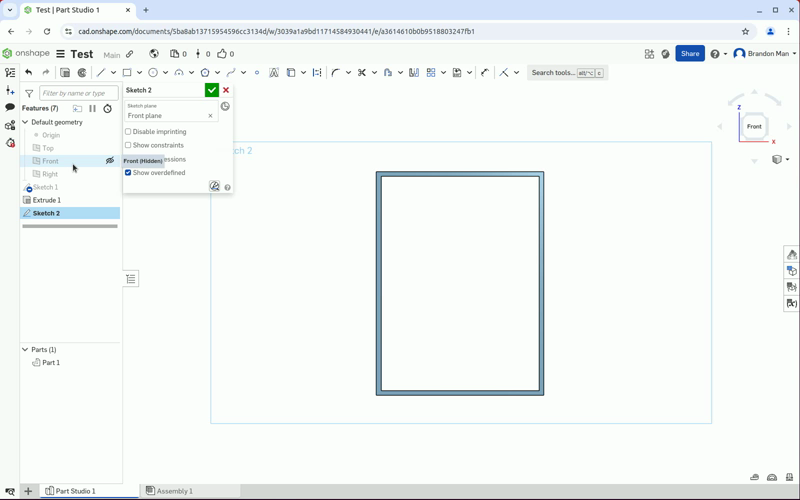
mouse_move(73, 352)
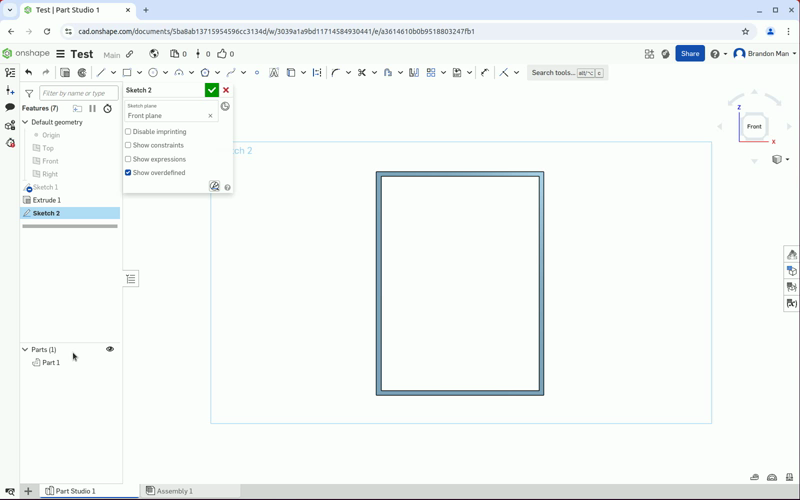
key(y)
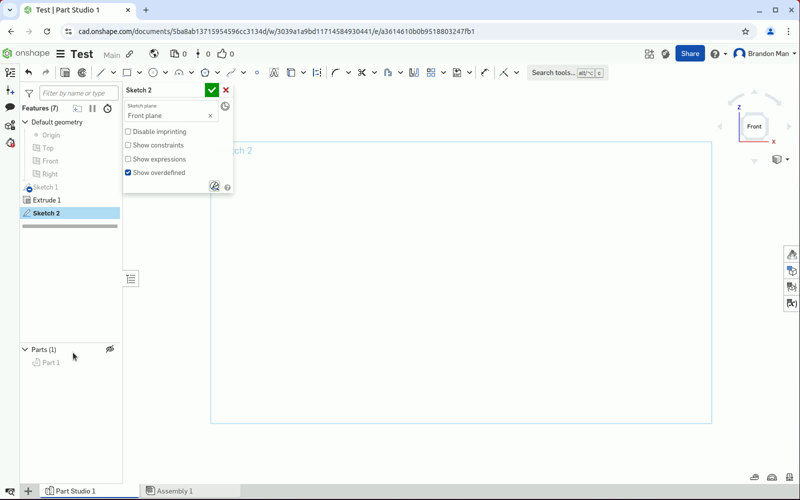
key(l)
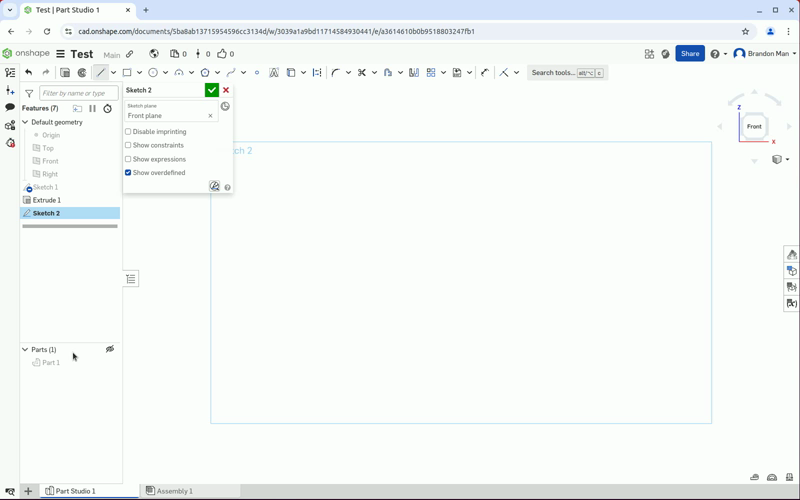
key_down(shift)
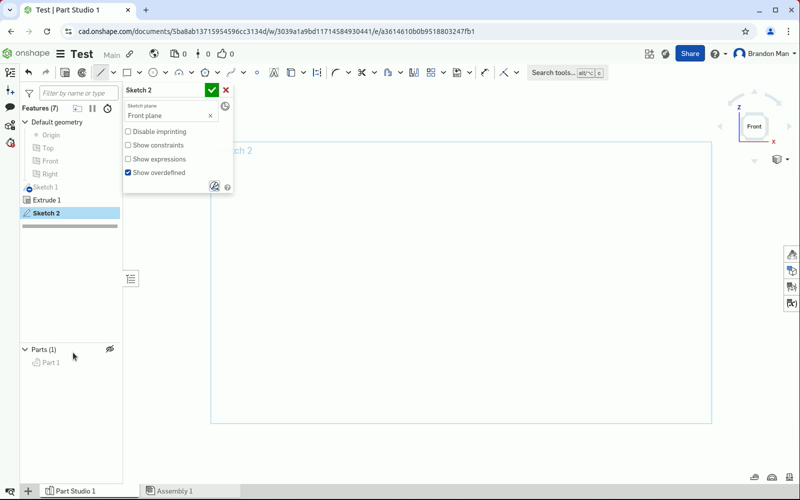
mouse_move(382, 389)
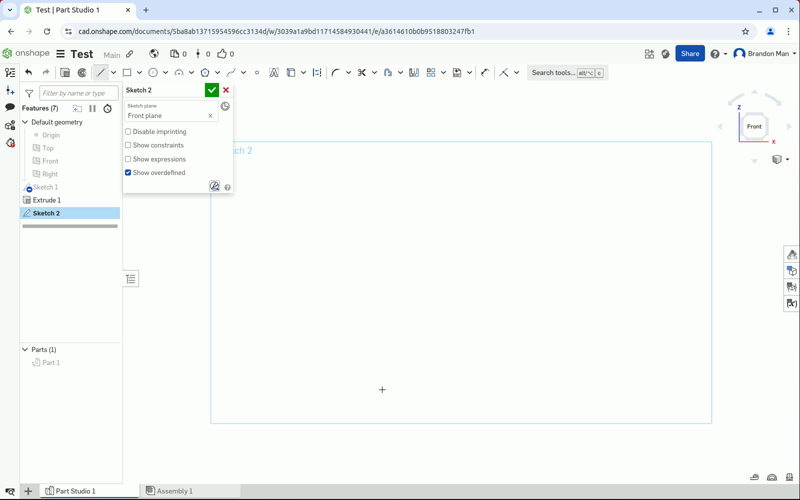
click(382, 389)
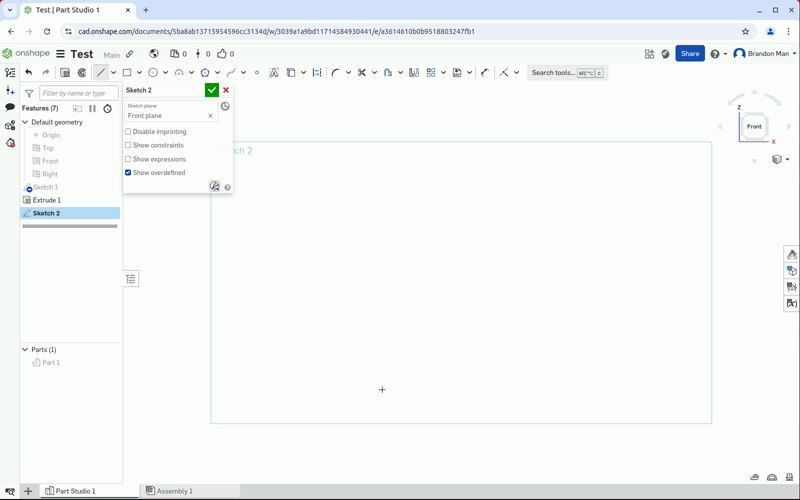
key_up(shift)
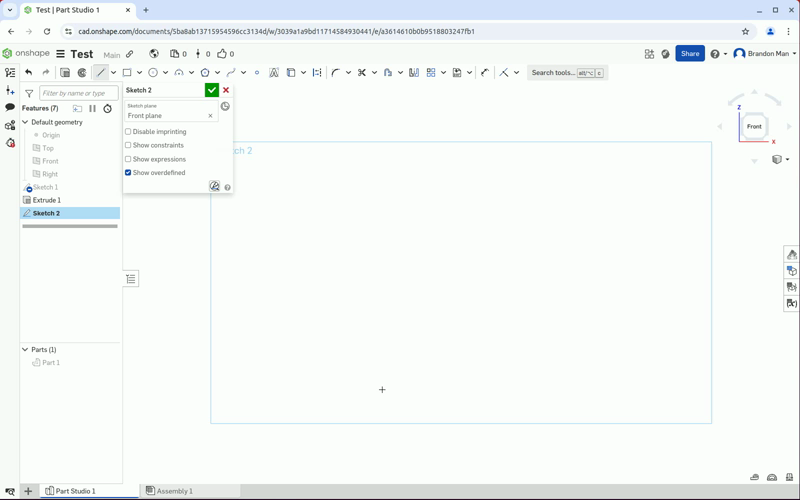
key_down(shift)
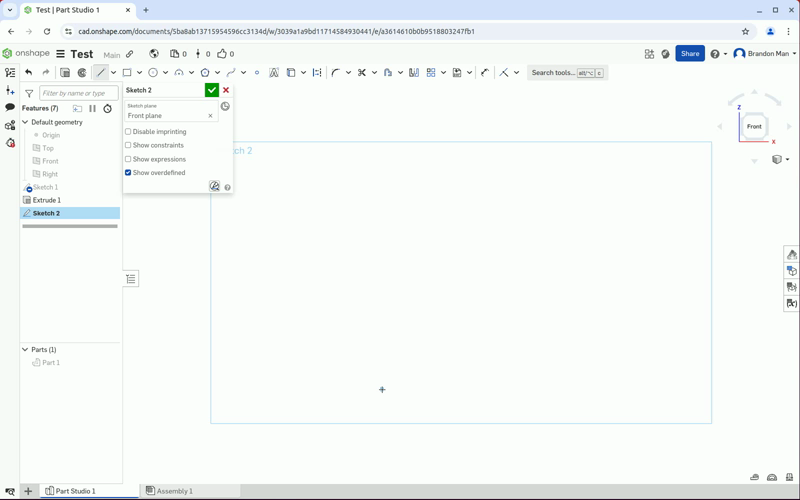
mouse_move(539, 389)
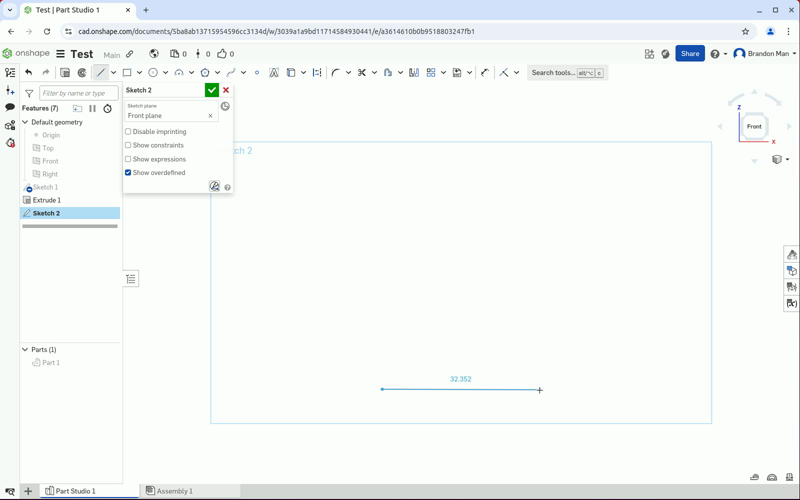
click(539, 389)
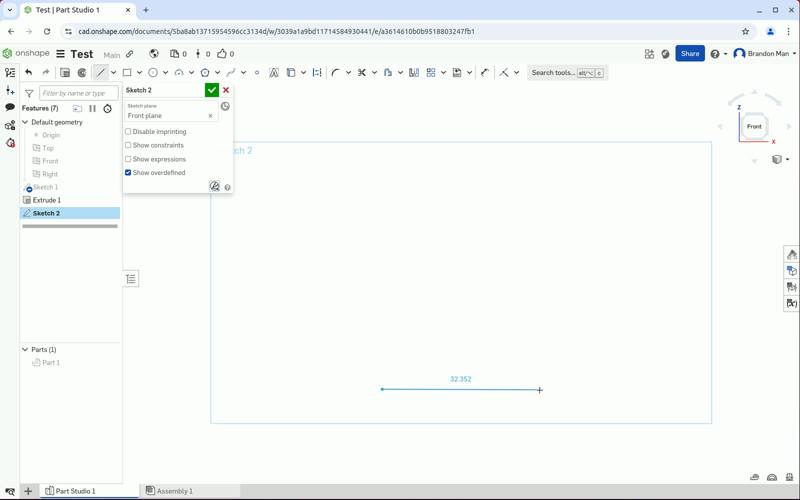
key_up(shift)
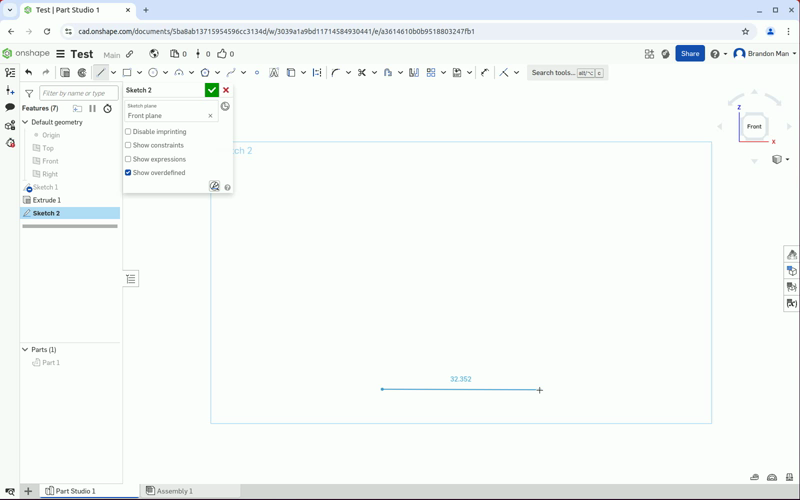
key_down(shift)
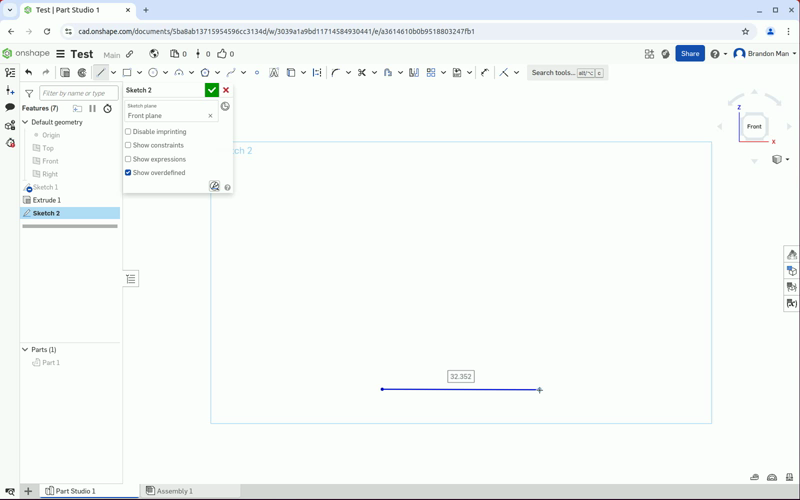
mouse_move(539, 176)
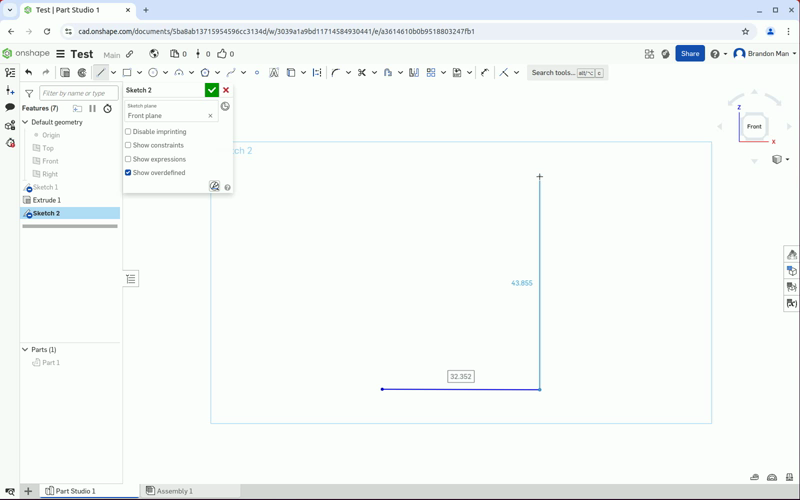
click(539, 176)
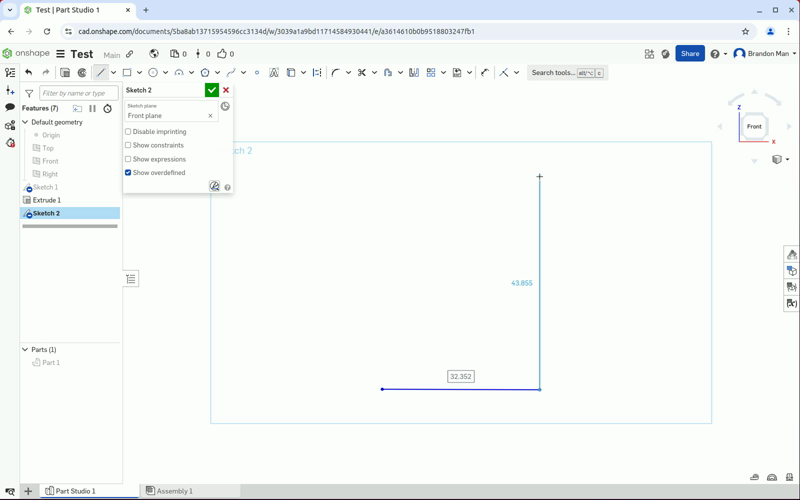
key_up(shift)
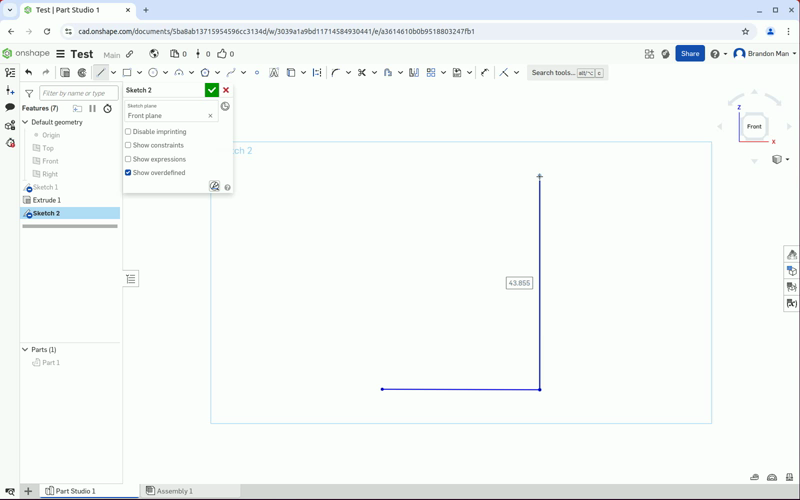
key_down(shift)
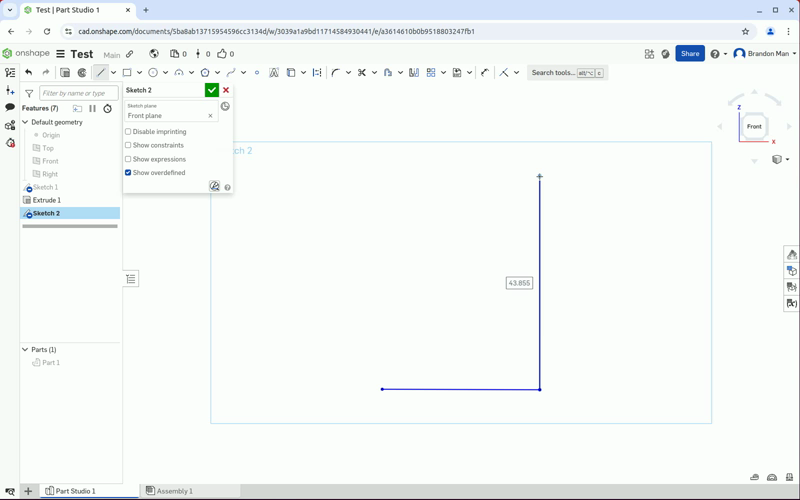
mouse_move(382, 176)
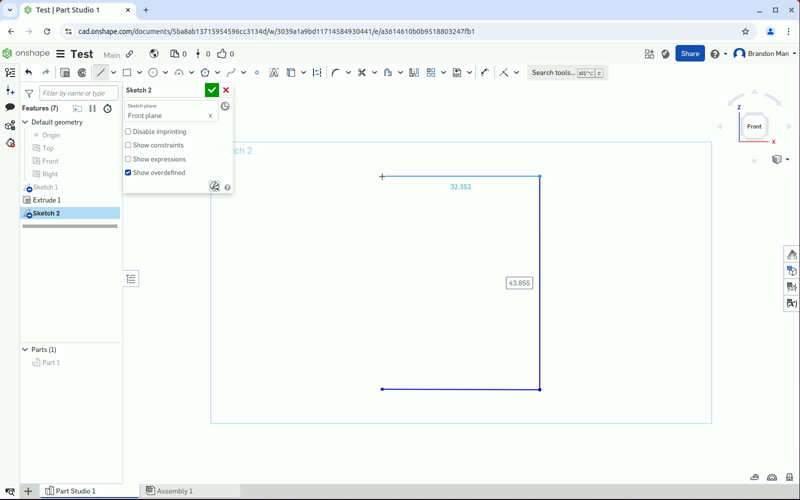
click(382, 176)
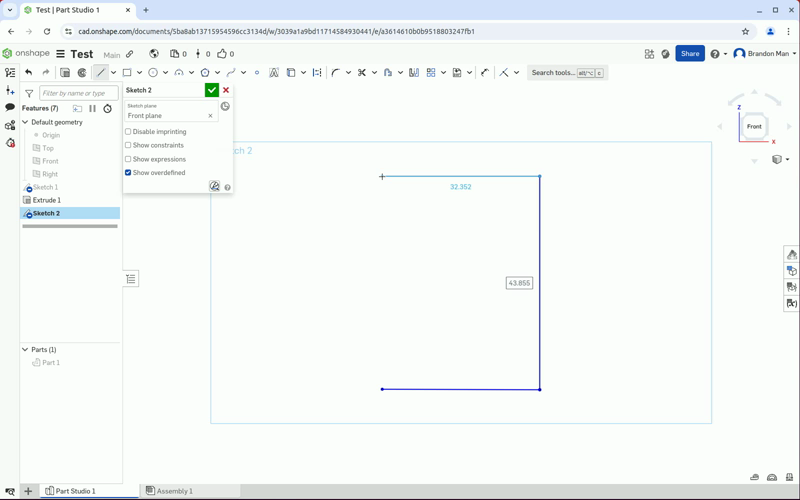
key_up(shift)
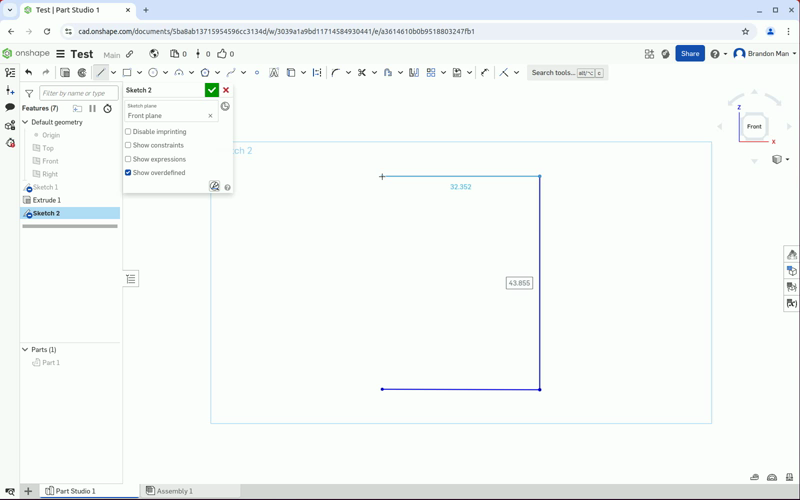
key_down(shift)
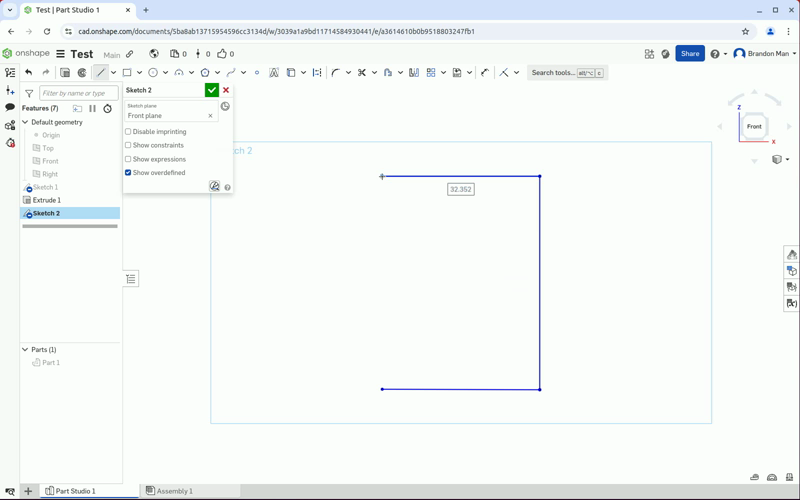
mouse_move(382, 389)
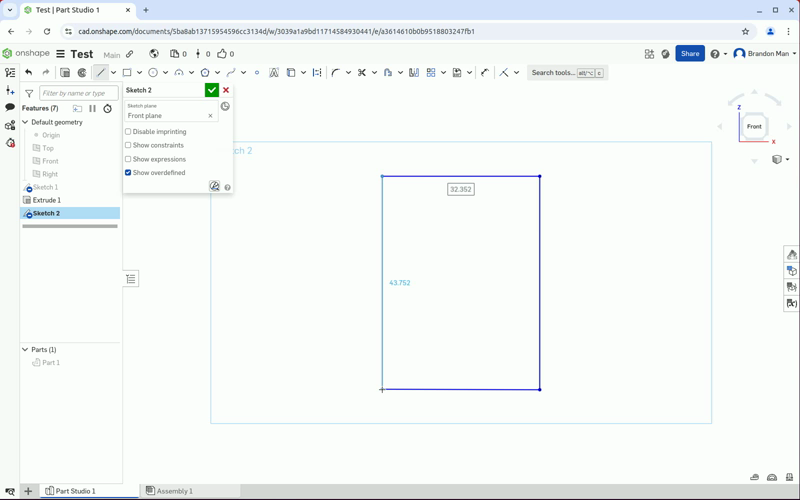
key_up(shift)
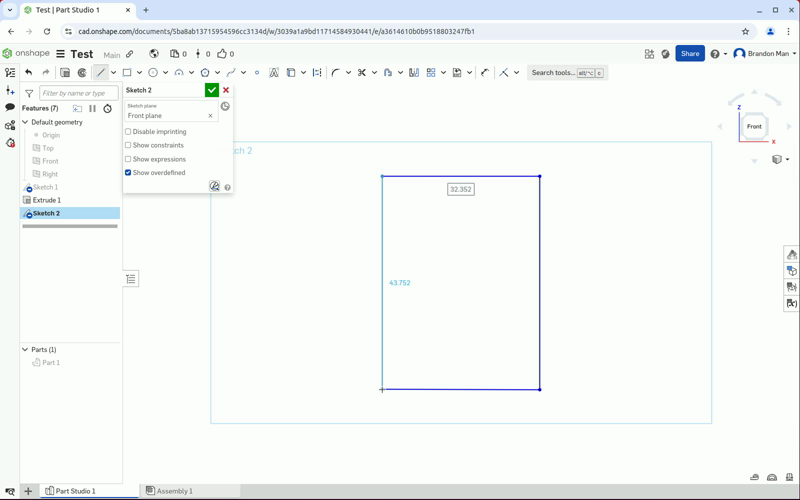
click(382, 389)
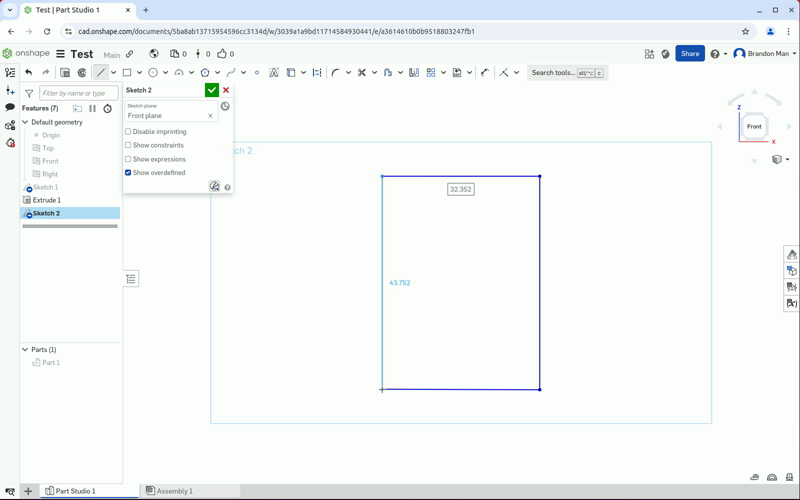
key(esc)
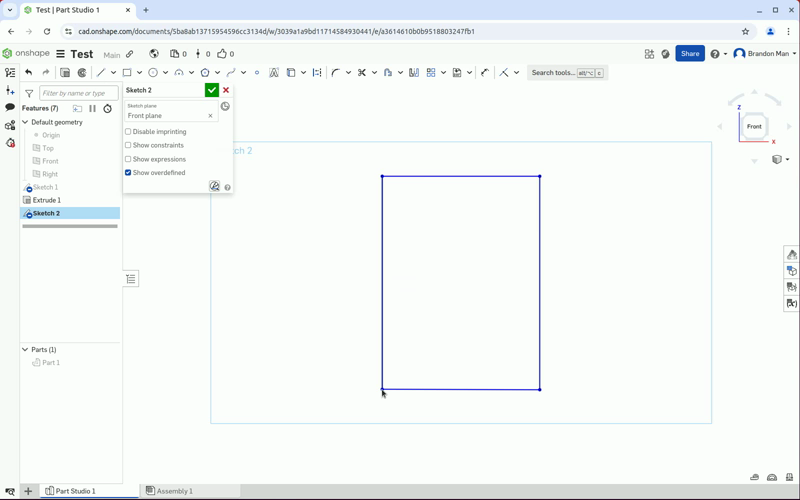
mouse_move(510, 285)
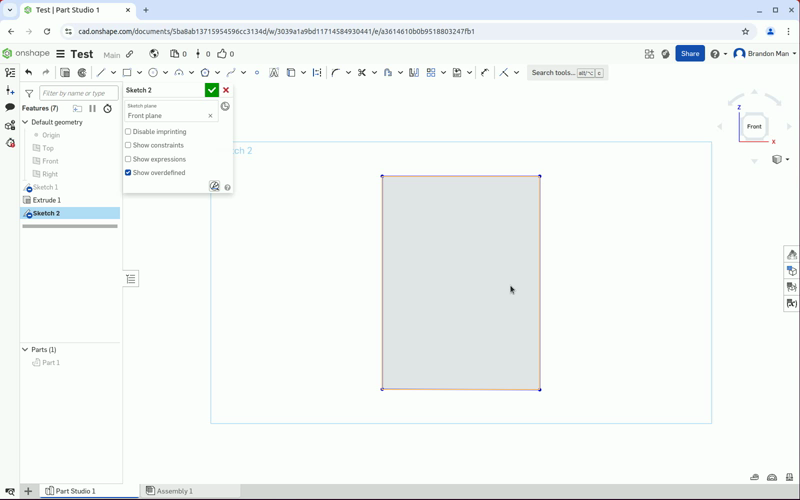
click(510, 285)
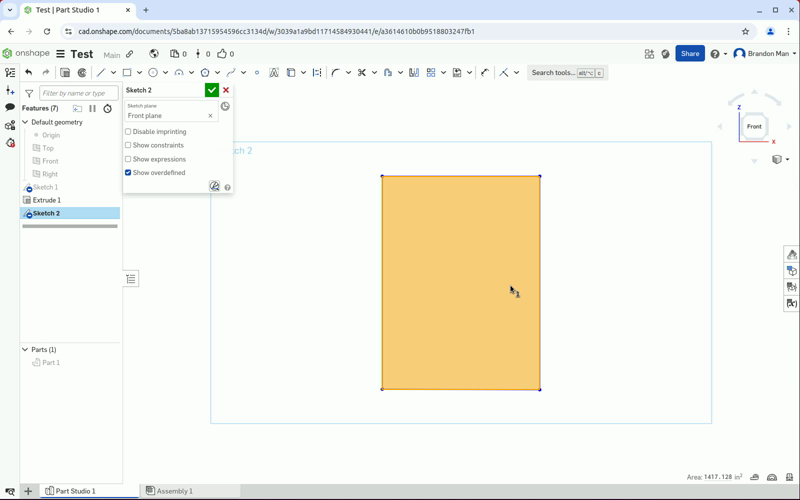
mouse_move(73, 352)
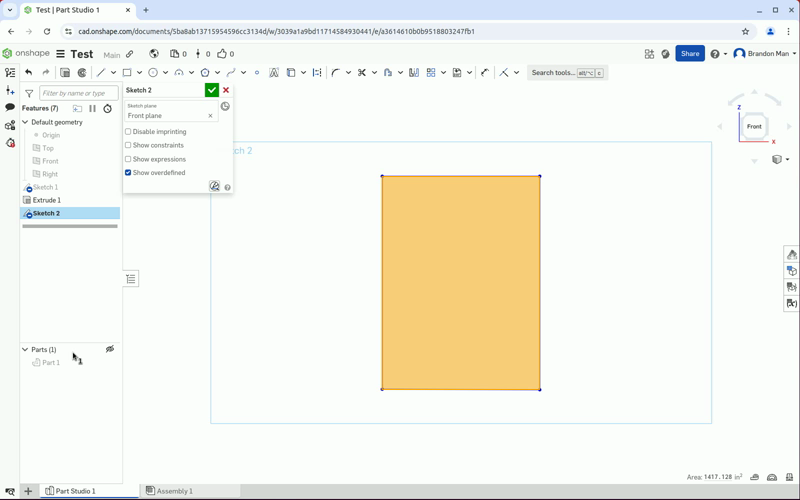
key(shift+y)
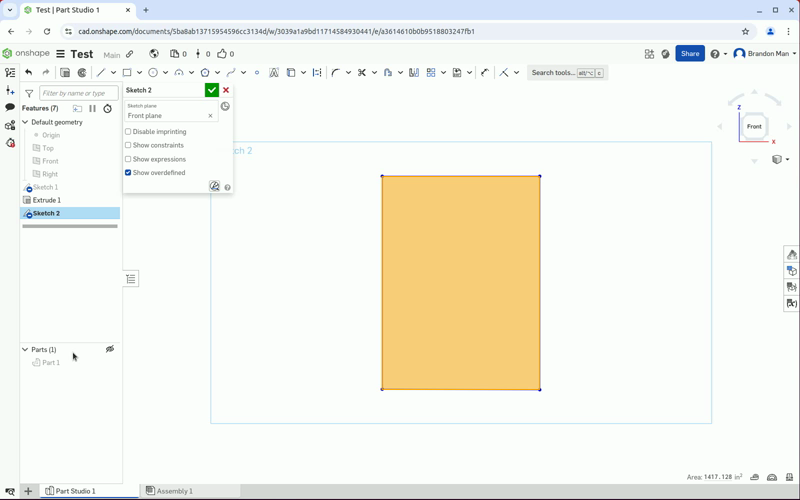
key(shift+e)
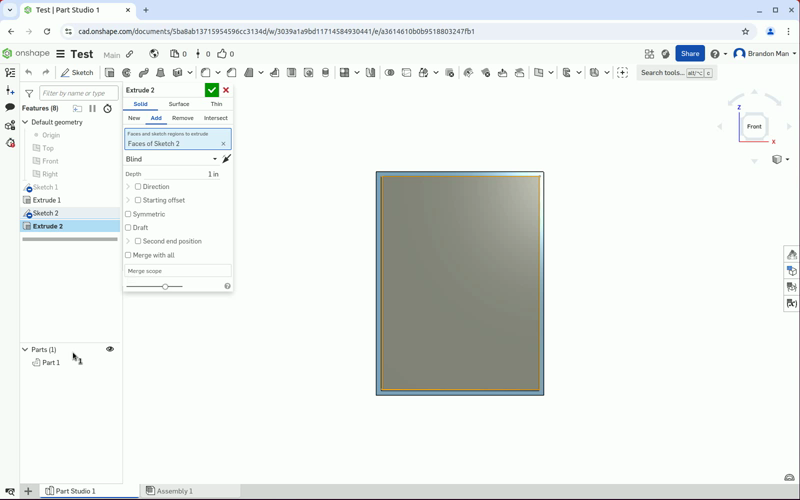
mouse_move(143, 106)
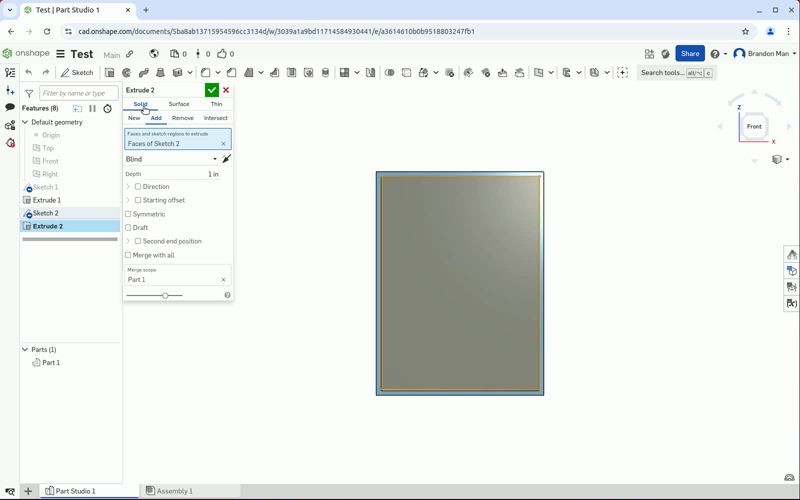
click(143, 106)
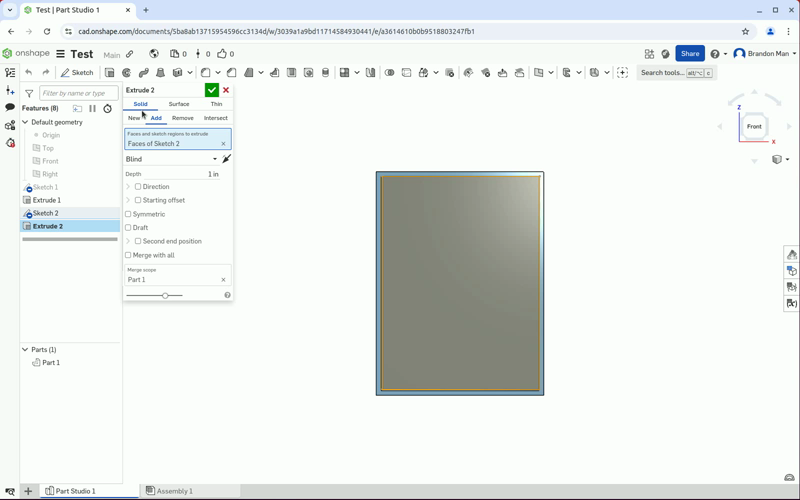
mouse_move(137, 120)
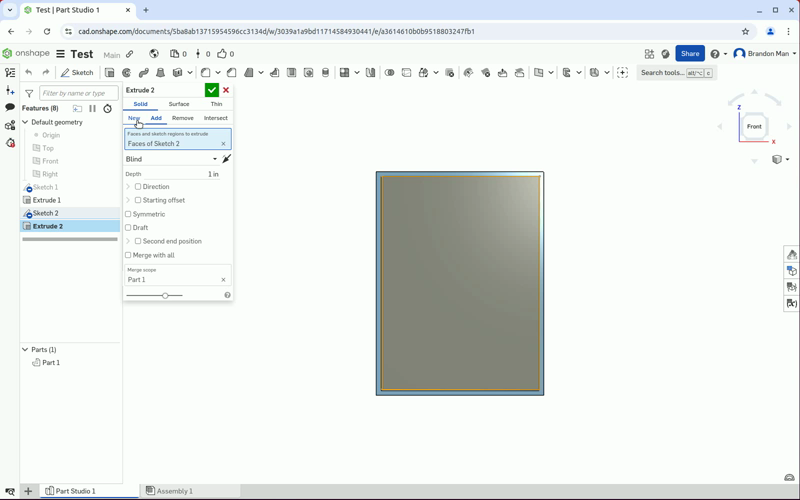
click(137, 120)
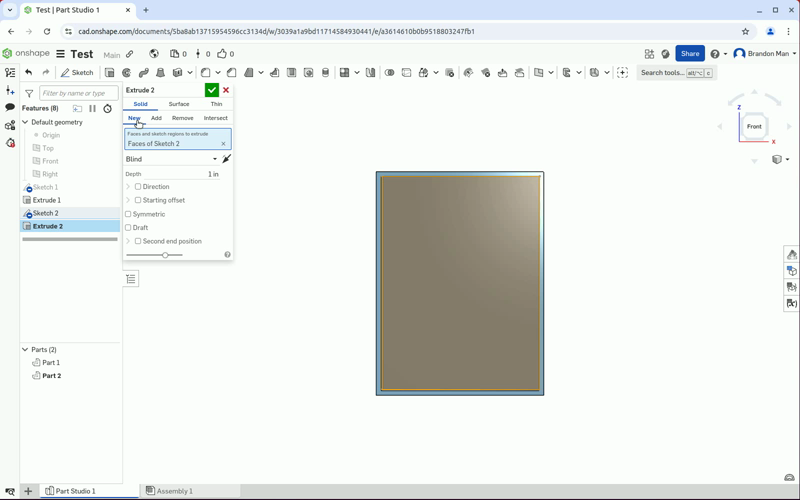
key(tab, 4)
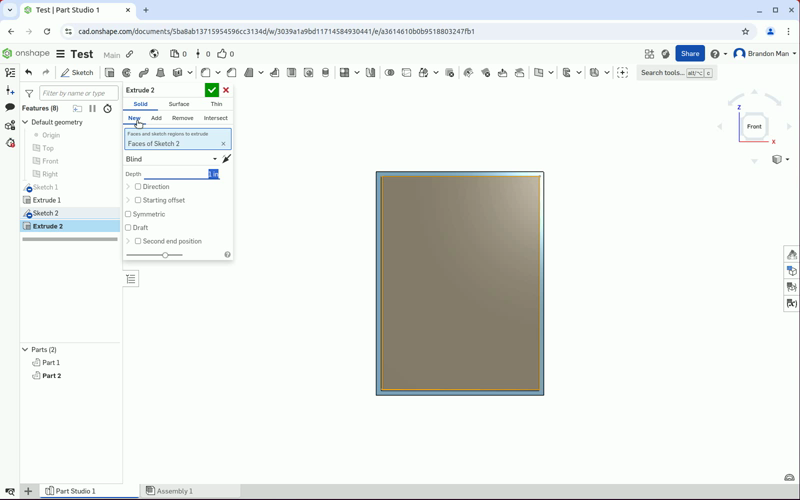
text(1.204)
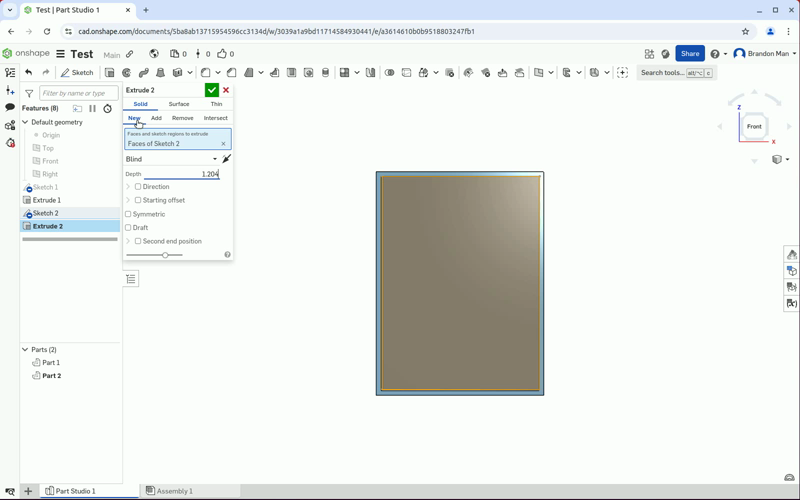
key(enter)
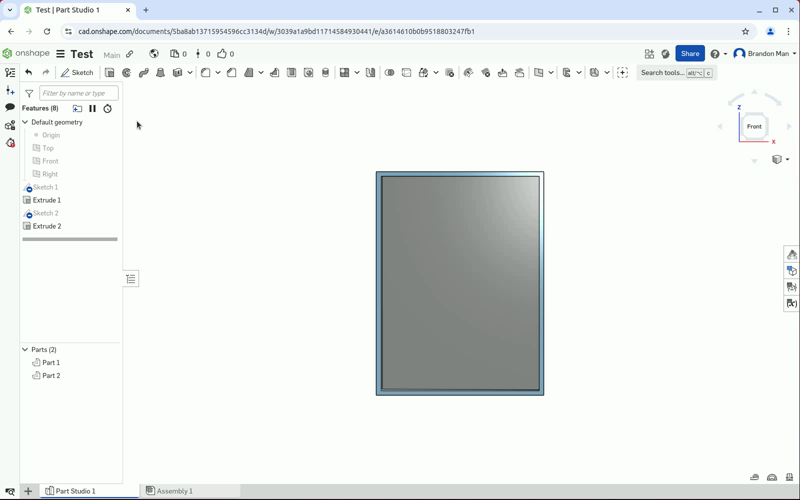
key(shift+h)
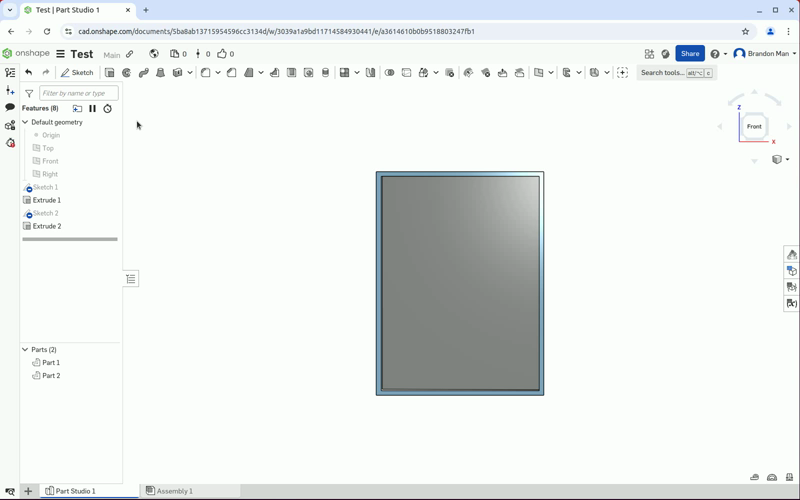
key(shift+h)
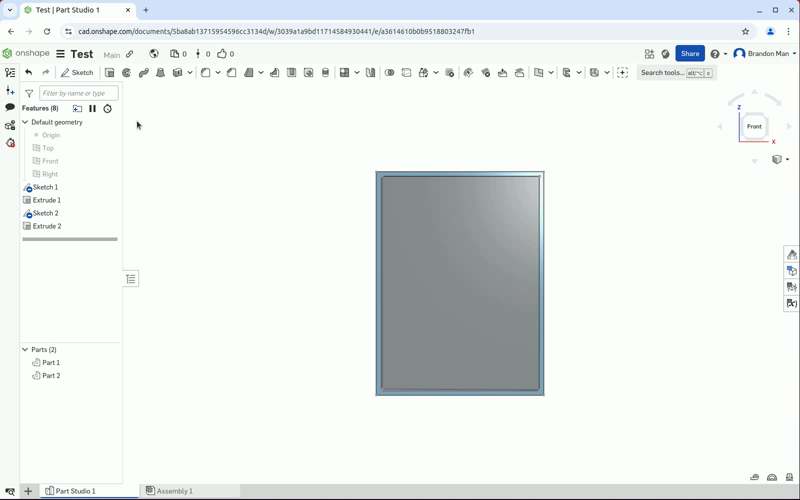
key(shift+7)
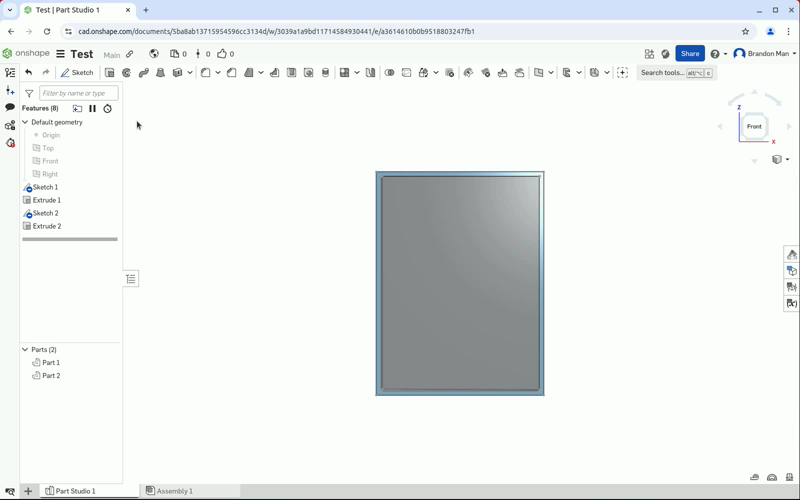
key(left, 2)
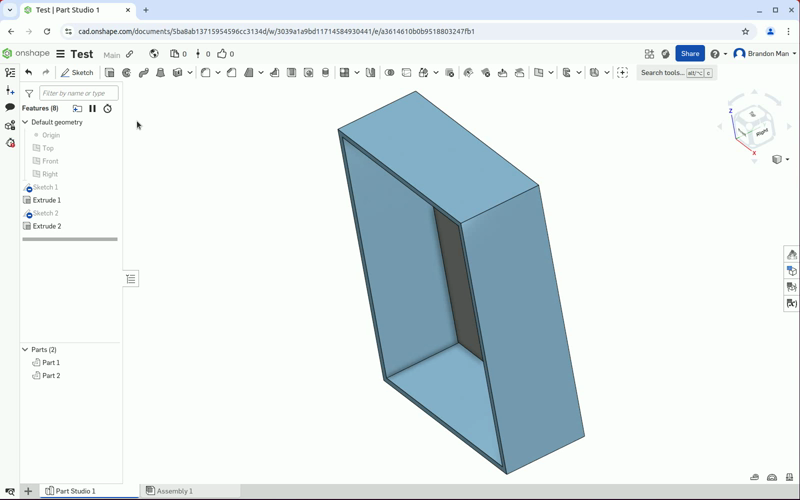
key(down, 2)
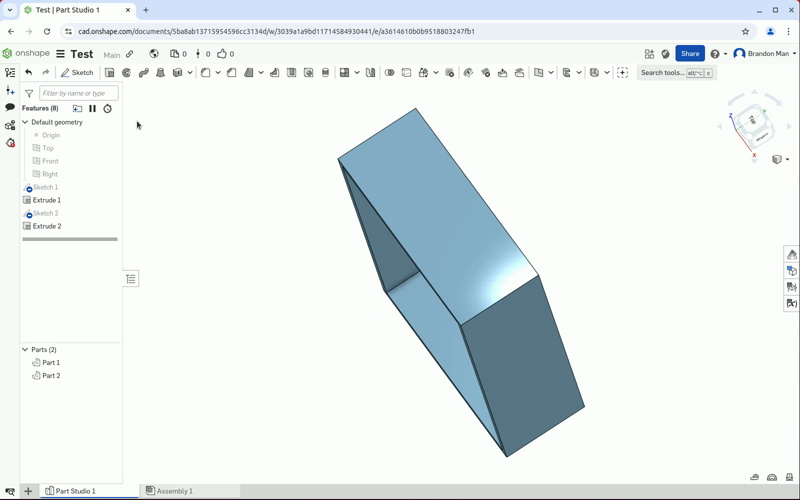
key(up, 2)
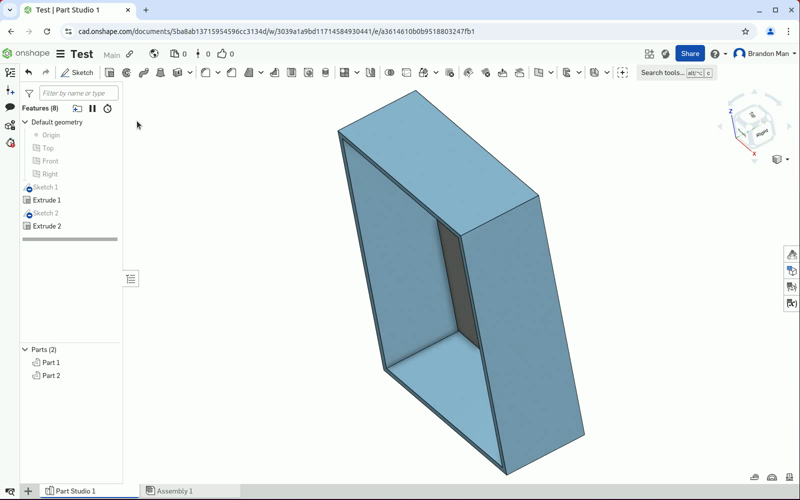
key(right, 2)
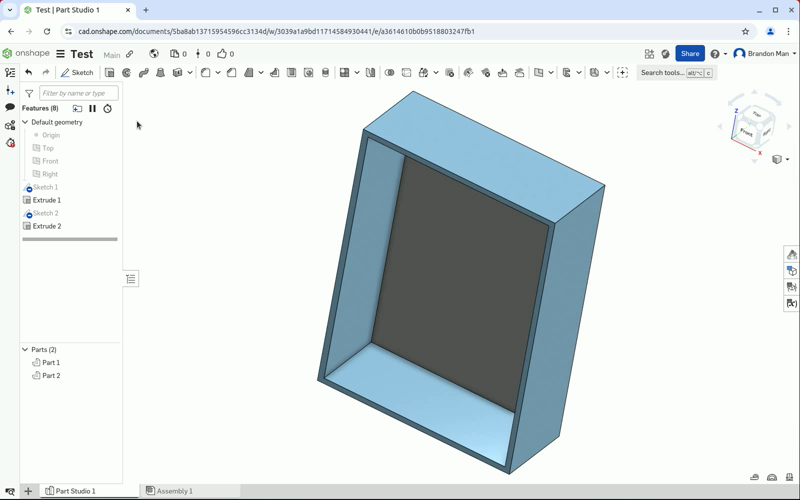
mouse_move(73, 189)
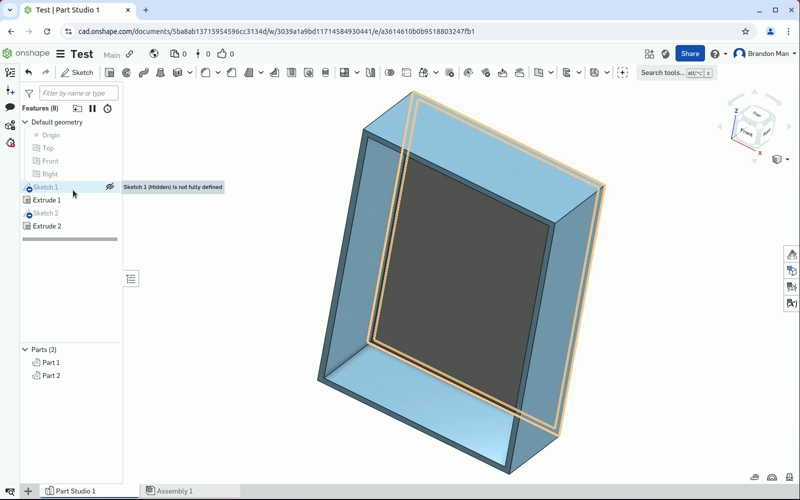
click(73, 189)